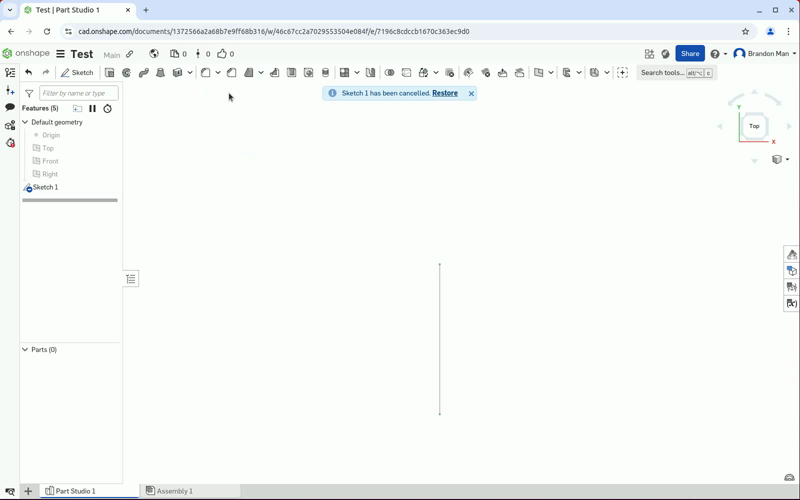
key(shift+h)
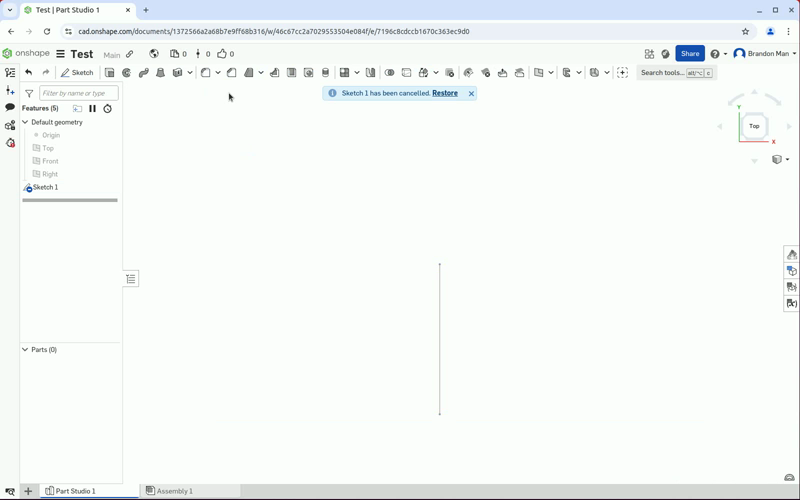
key(shift+s)
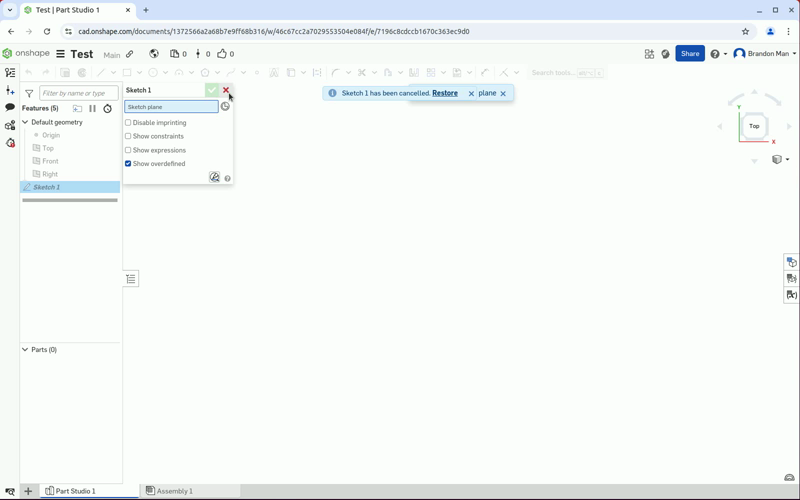
mouse_move(73, 150)
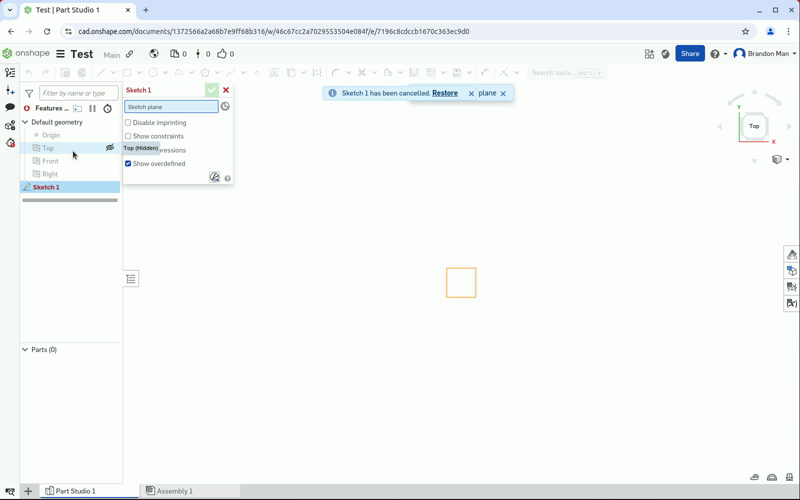
click(73, 150)
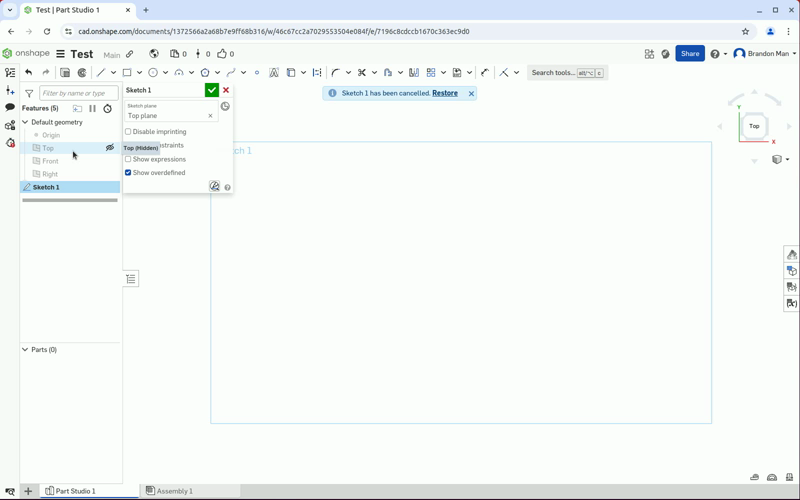
mouse_move(73, 352)
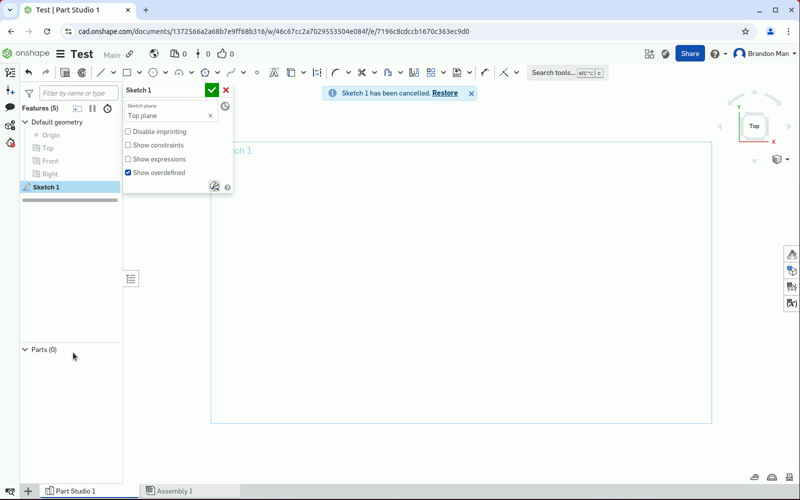
key(y)
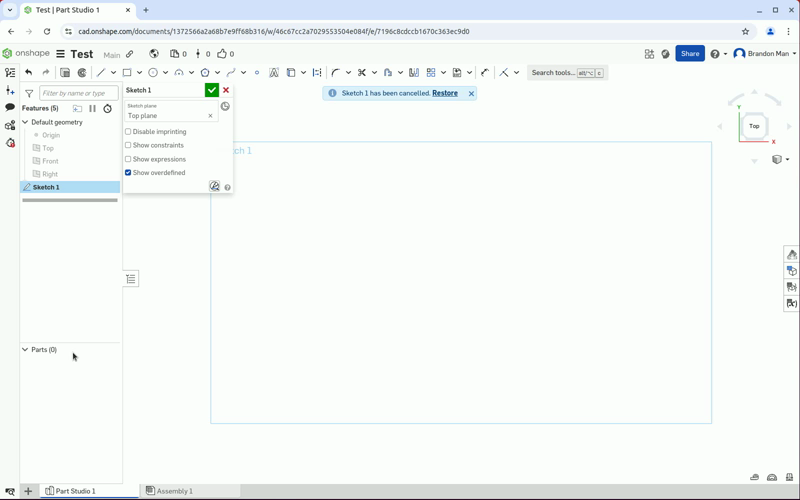
key(l)
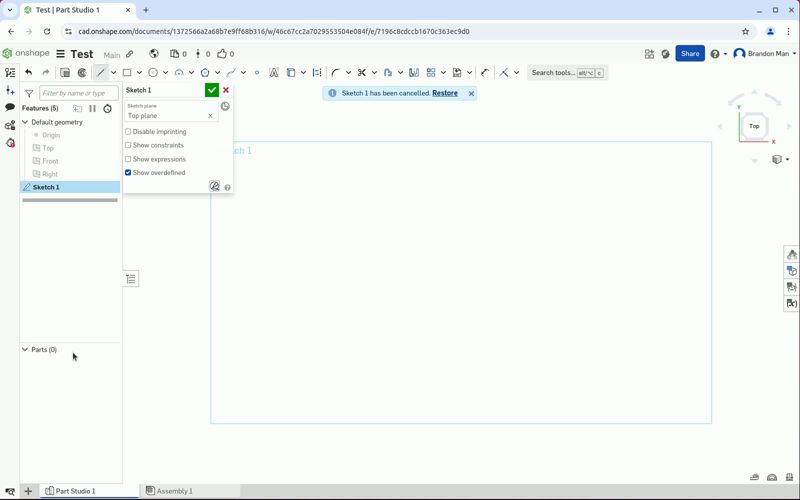
key_down(shift)
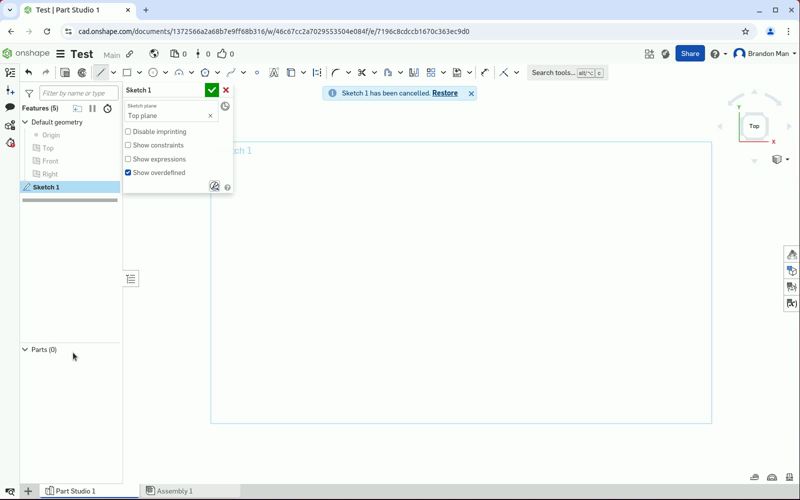
mouse_move(508, 342)
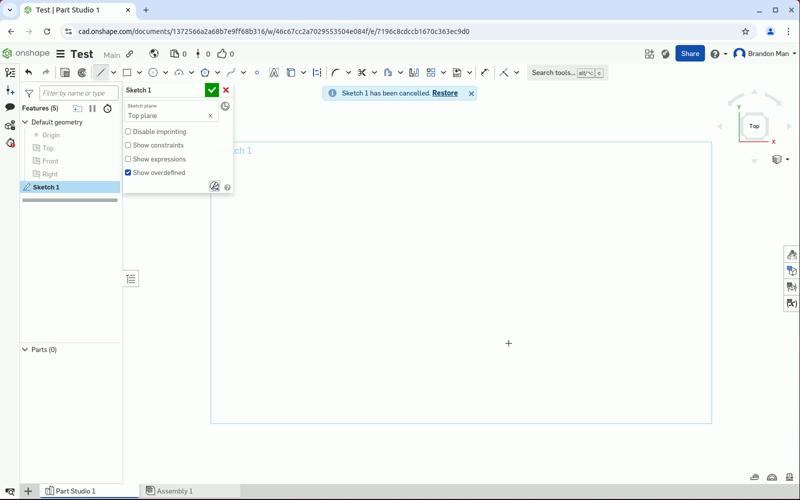
click(508, 342)
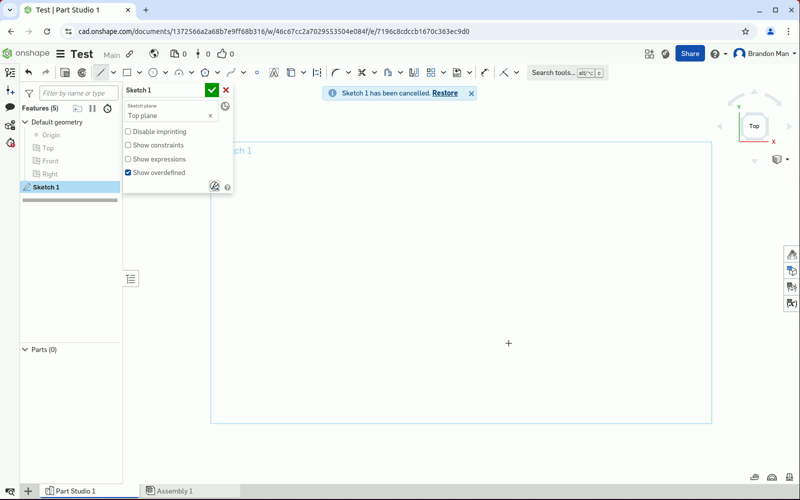
key_up(shift)
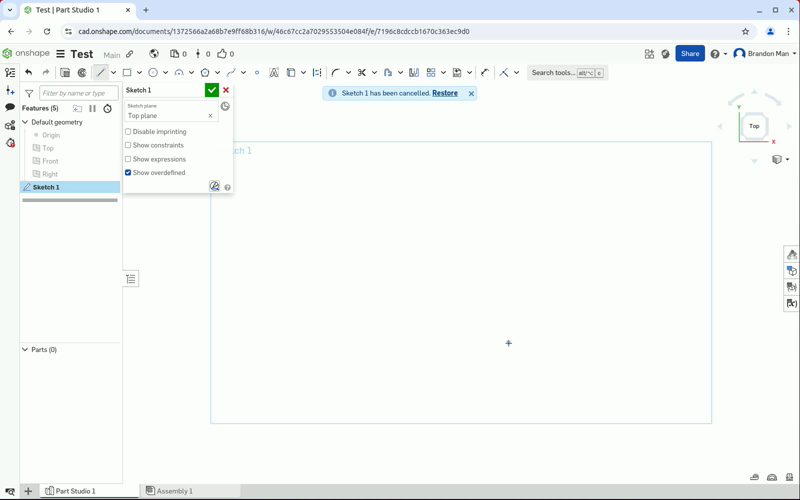
key_down(shift)
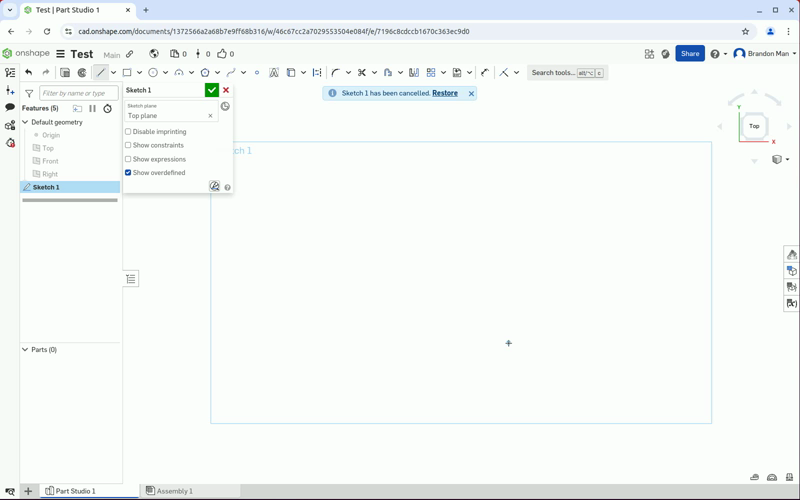
mouse_move(566, 296)
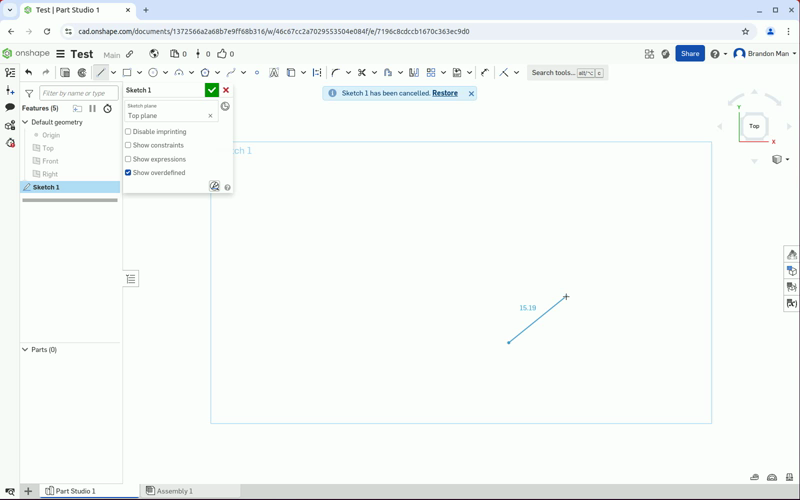
click(566, 296)
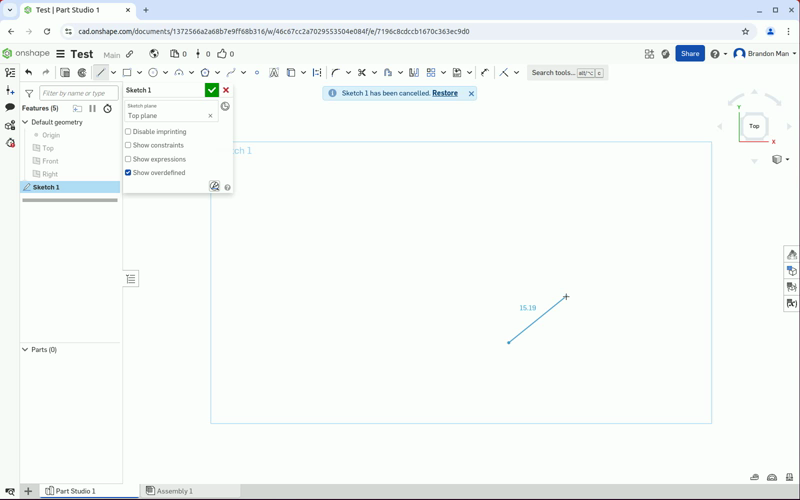
key_up(shift)
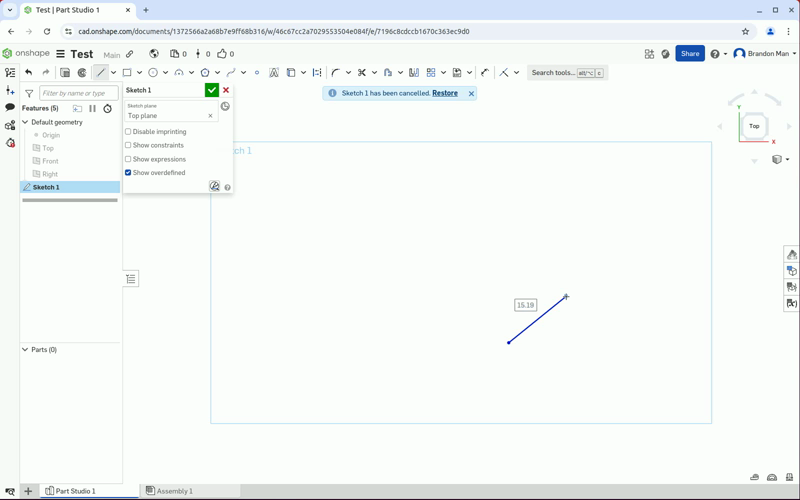
key(esc)
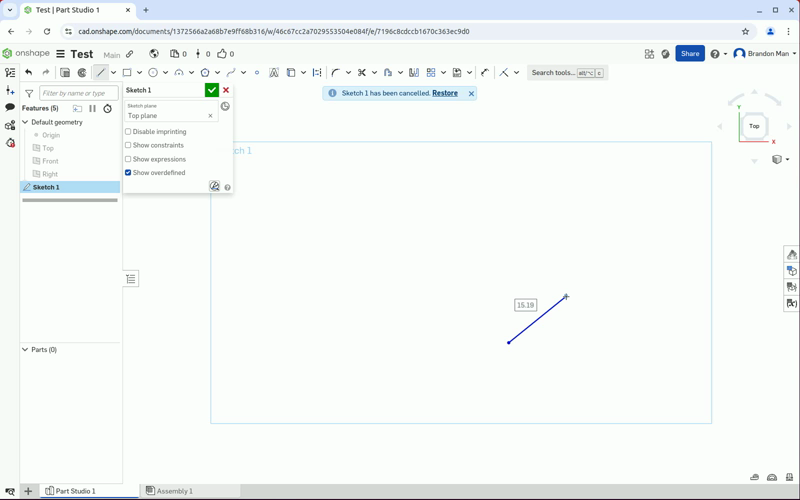
key(a)
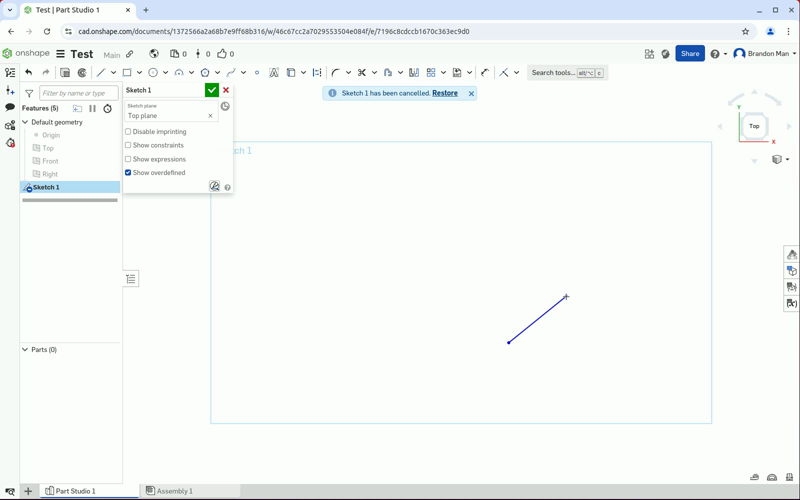
mouse_move(566, 296)
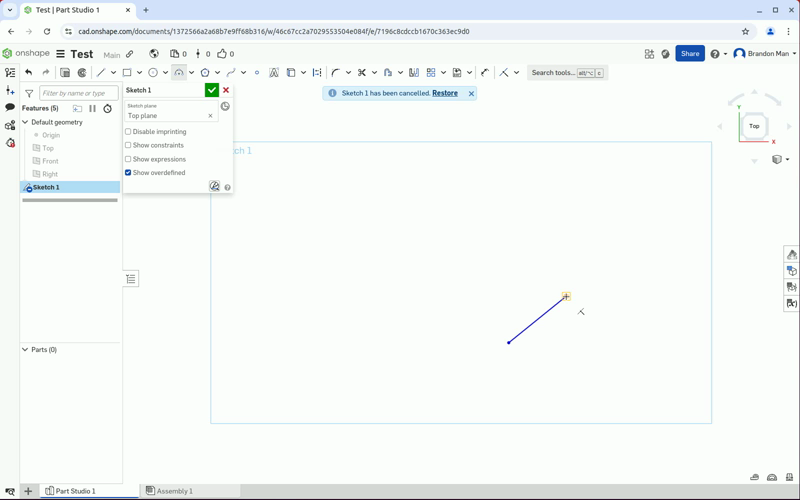
click(566, 296)
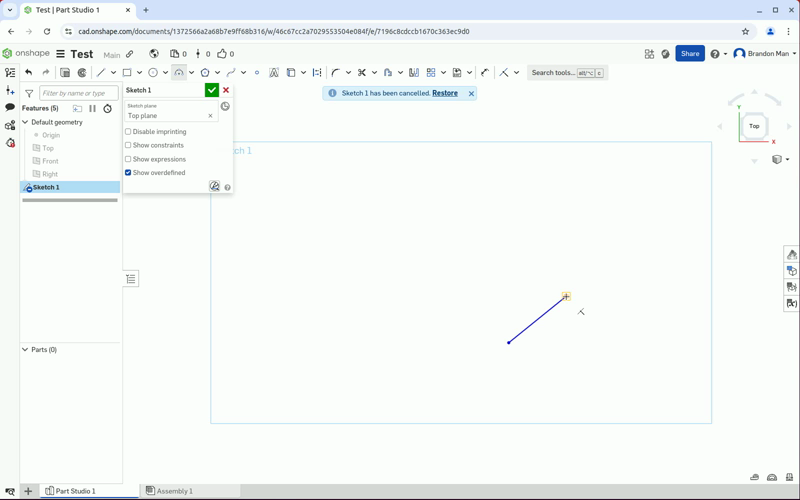
key_down(shift)
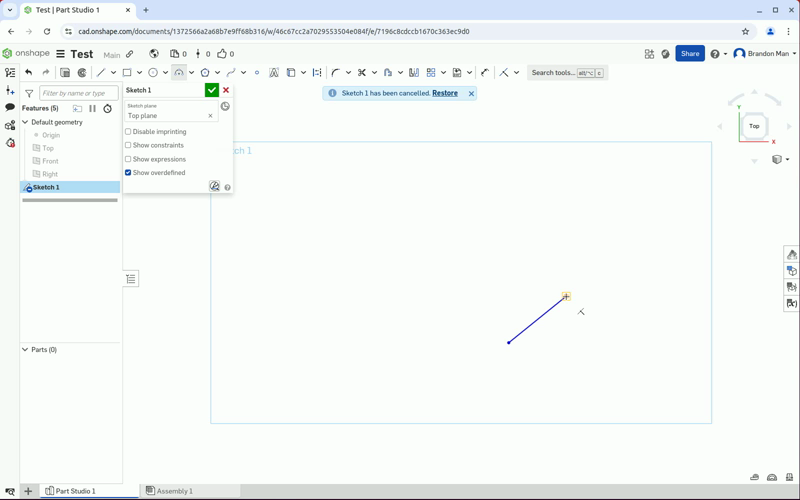
mouse_move(566, 267)
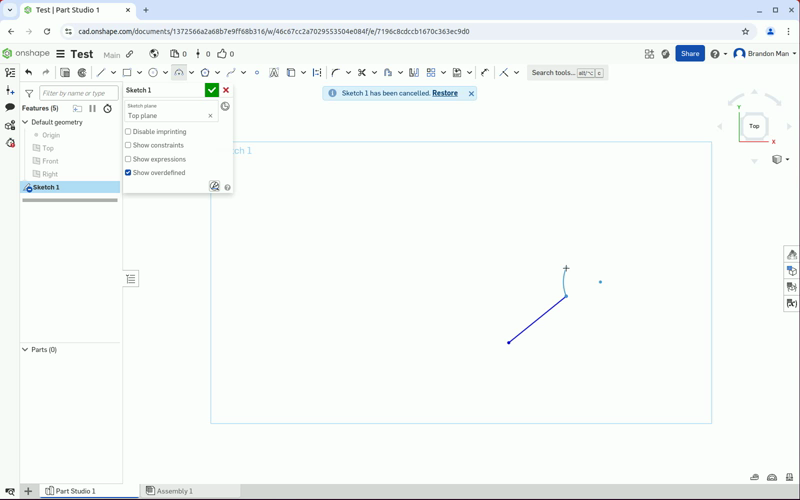
click(566, 267)
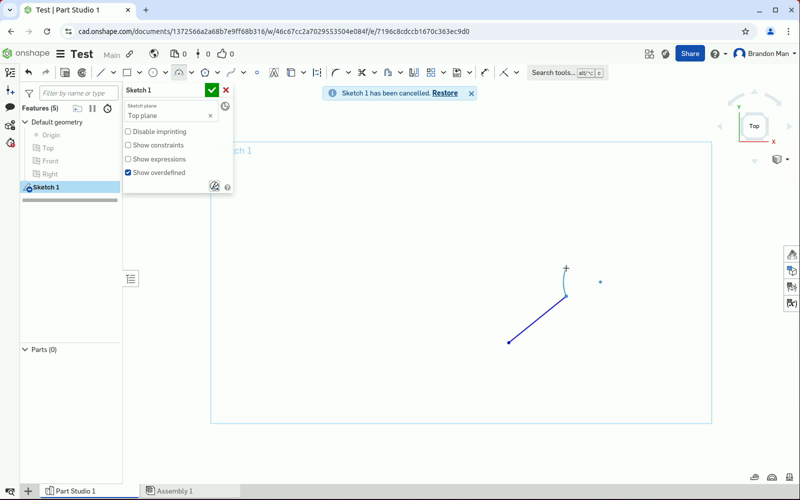
mouse_move(573, 282)
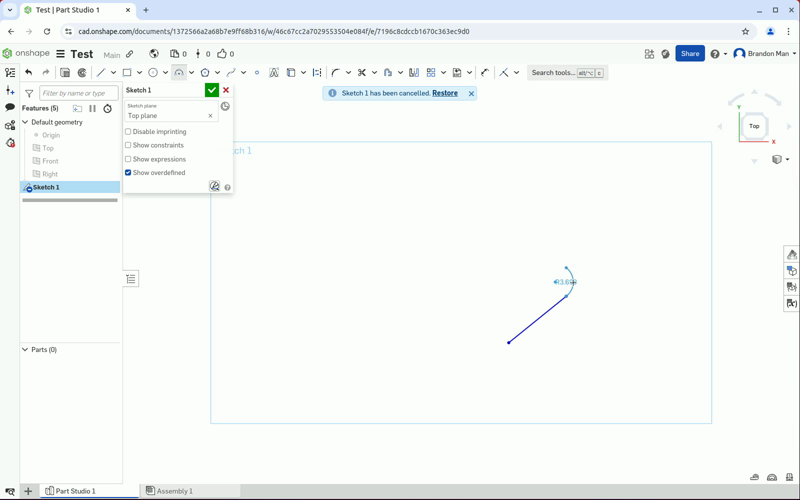
click(573, 282)
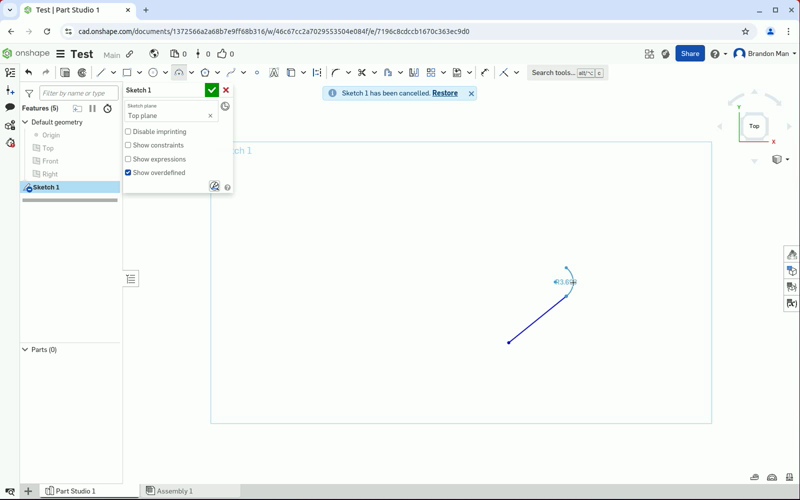
key_up(shift)
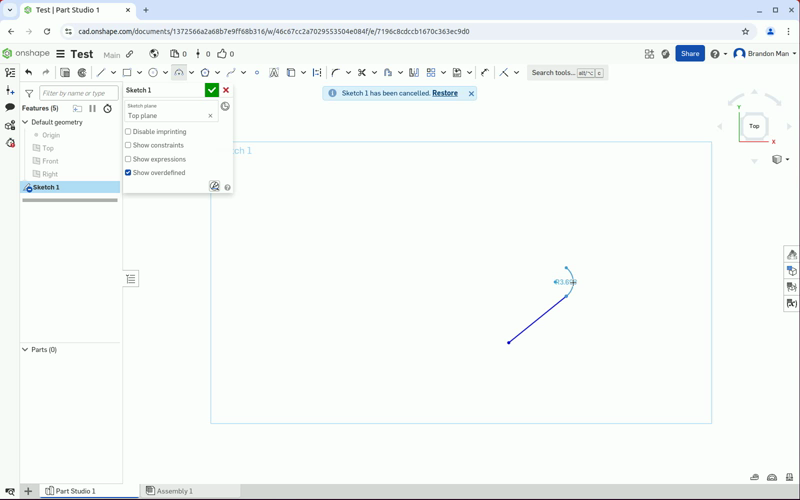
key(esc)
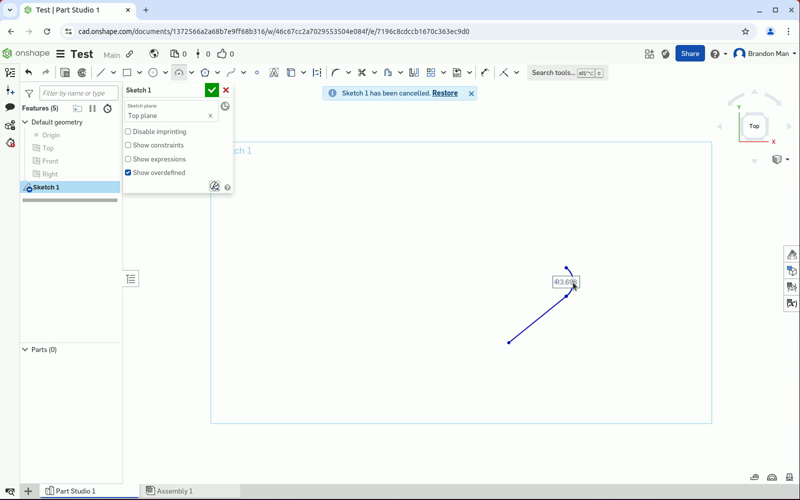
key(l)
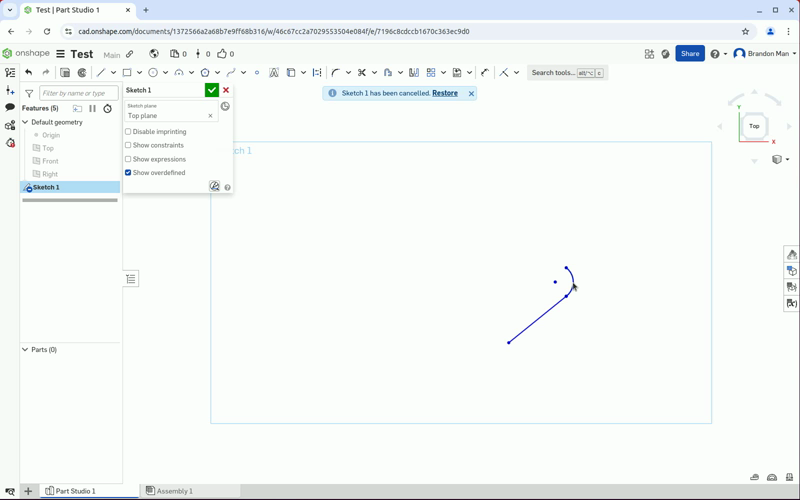
mouse_move(566, 267)
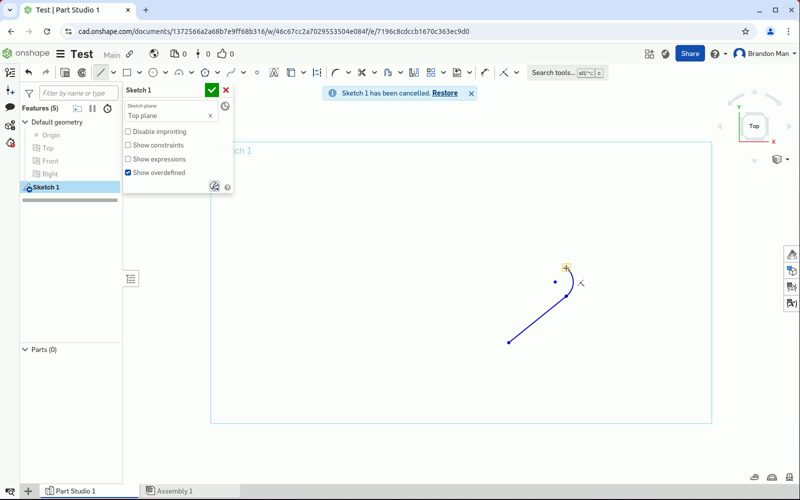
click(566, 267)
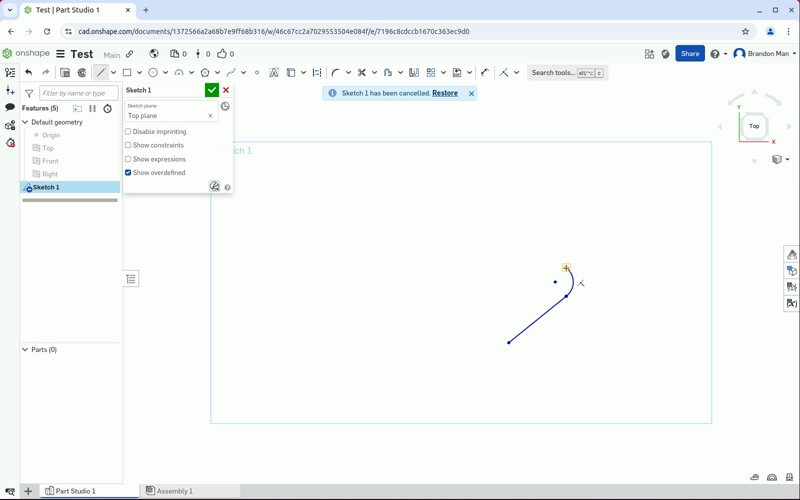
key_down(shift)
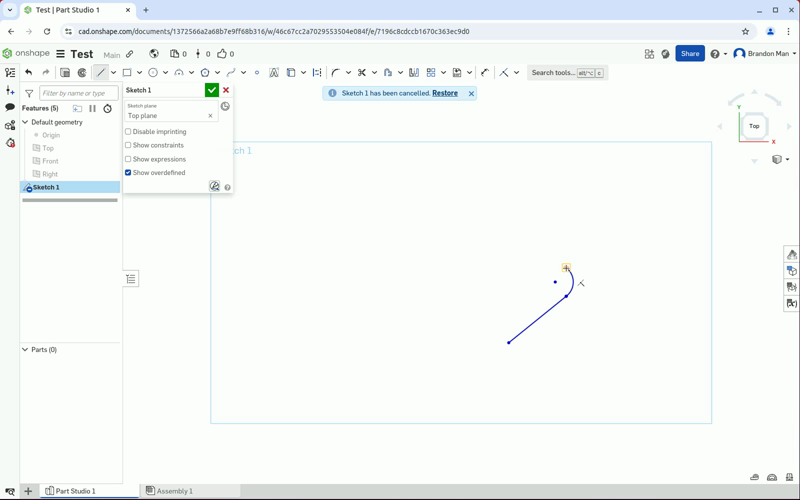
mouse_move(508, 221)
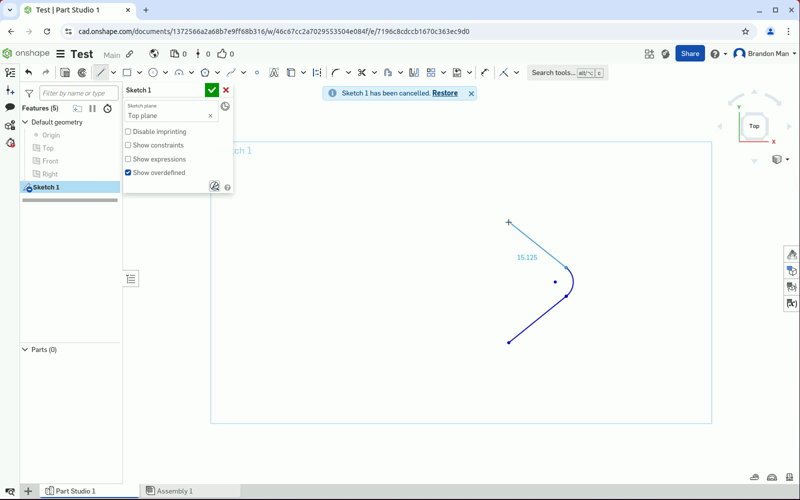
click(508, 221)
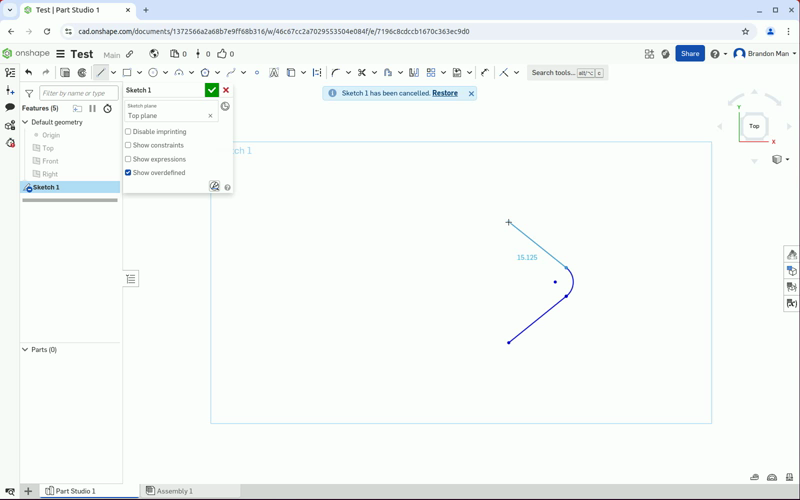
key_up(shift)
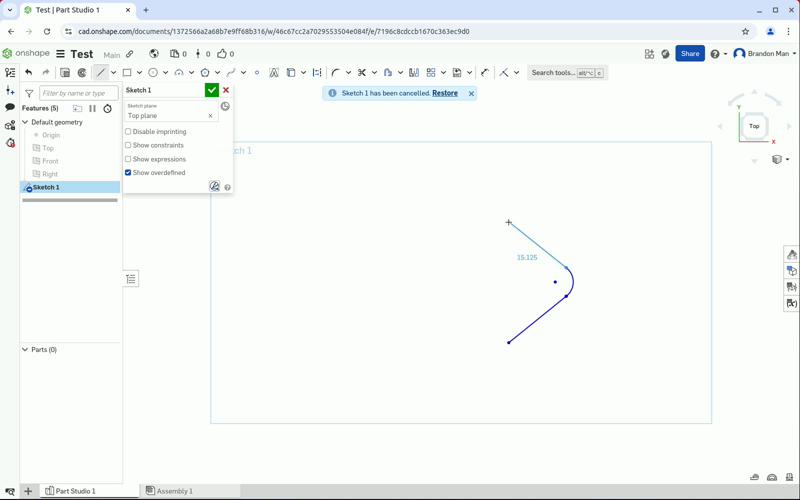
key(esc)
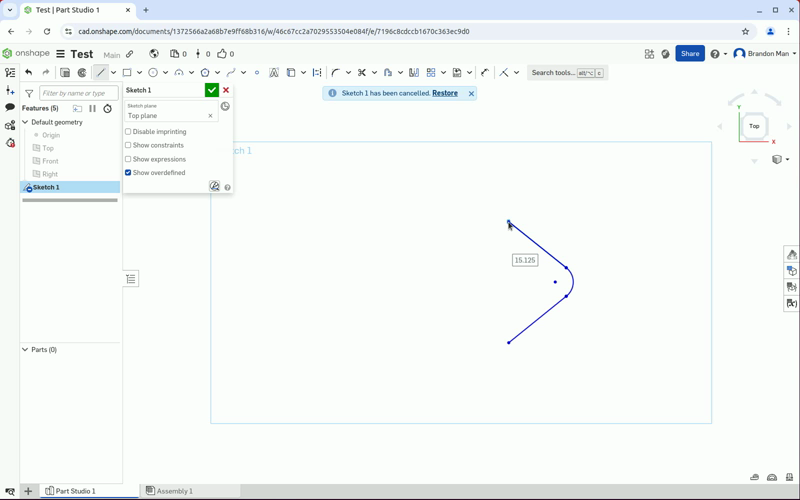
key(a)
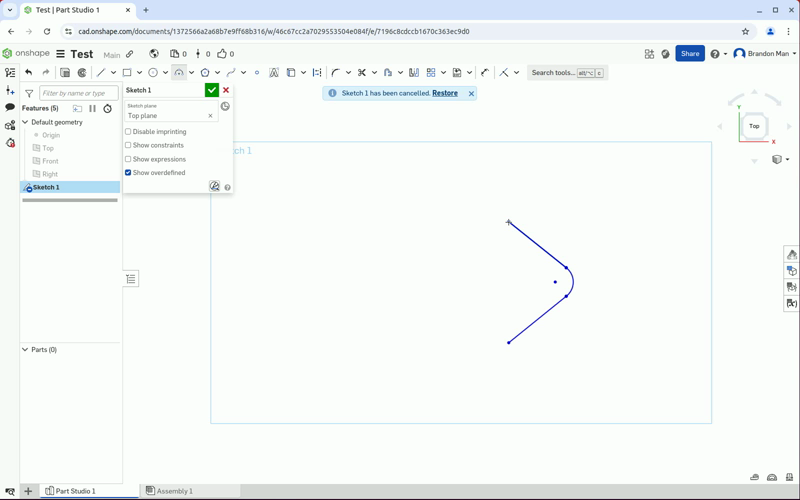
mouse_move(508, 221)
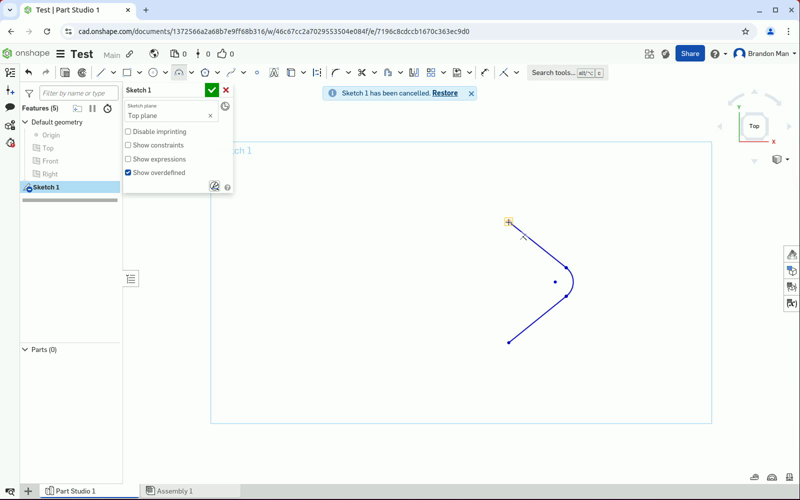
click(508, 221)
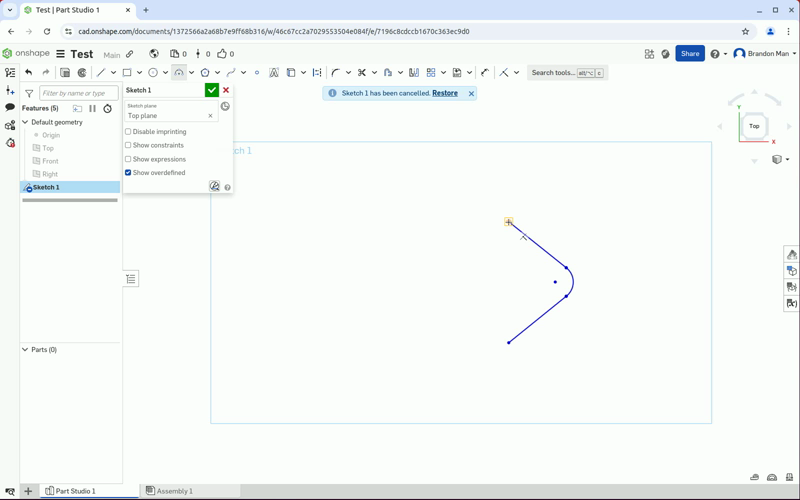
mouse_move(508, 342)
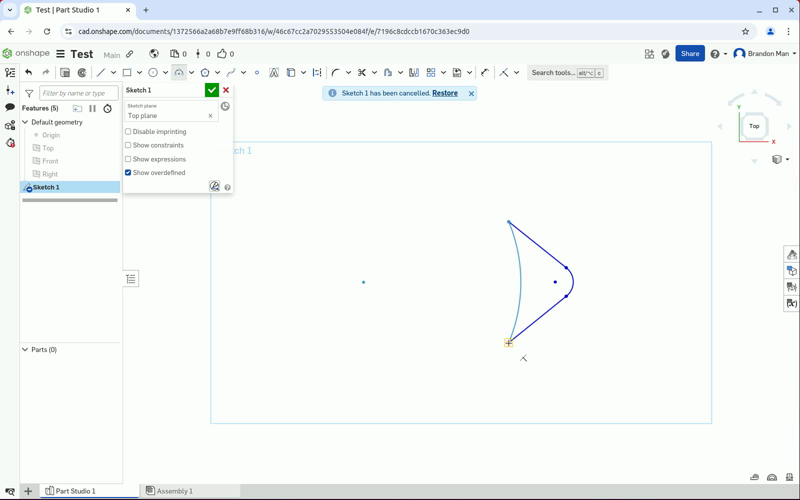
click(508, 342)
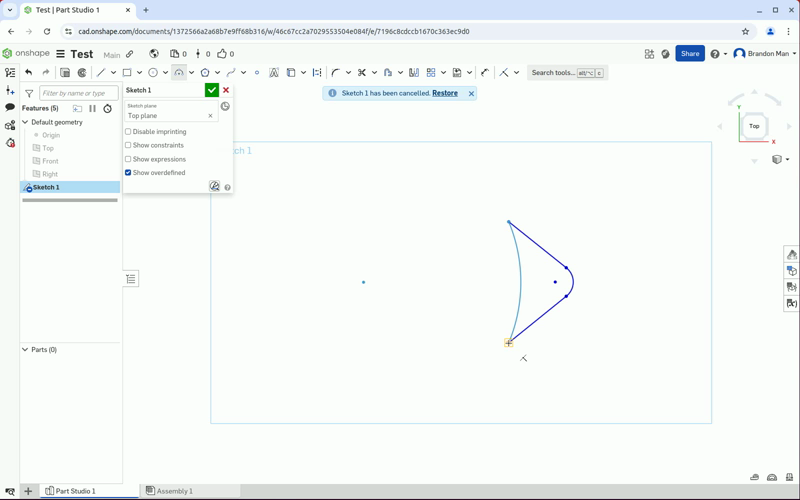
key_down(shift)
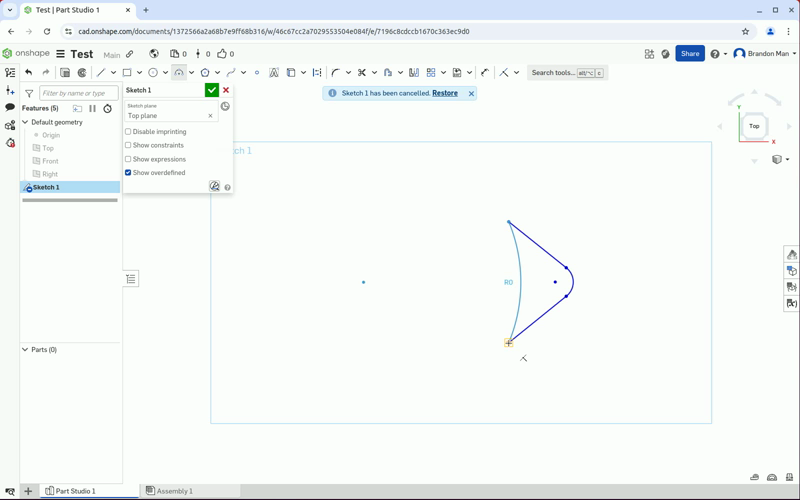
mouse_move(384, 282)
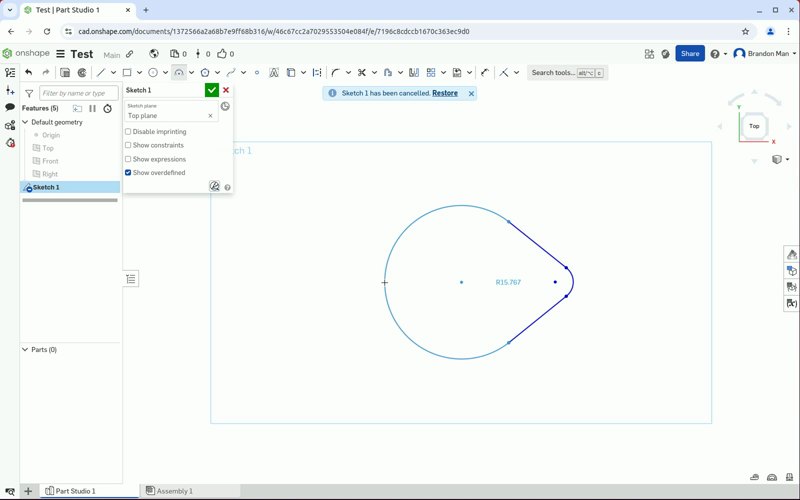
click(384, 282)
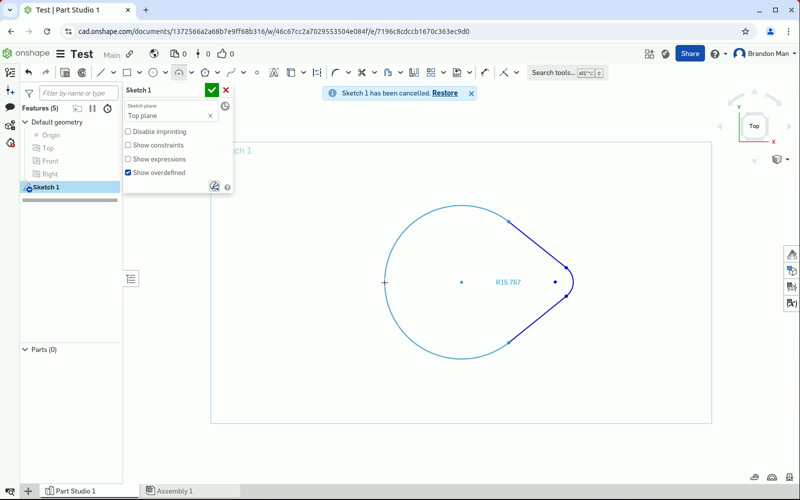
key_up(shift)
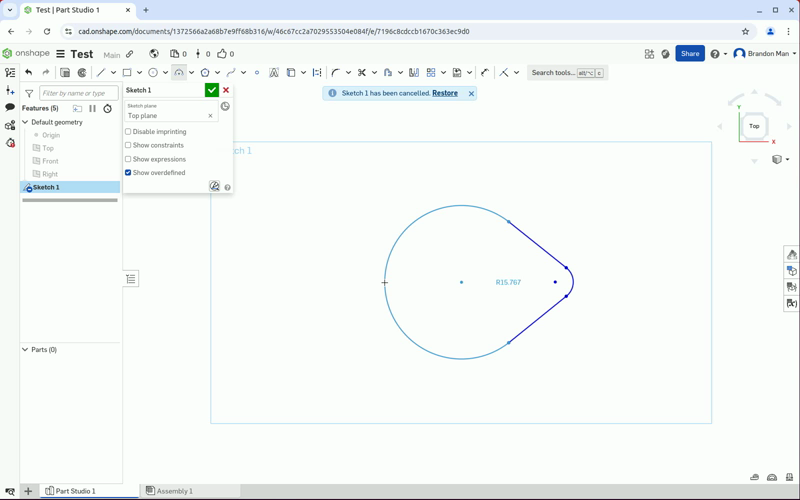
key(esc)
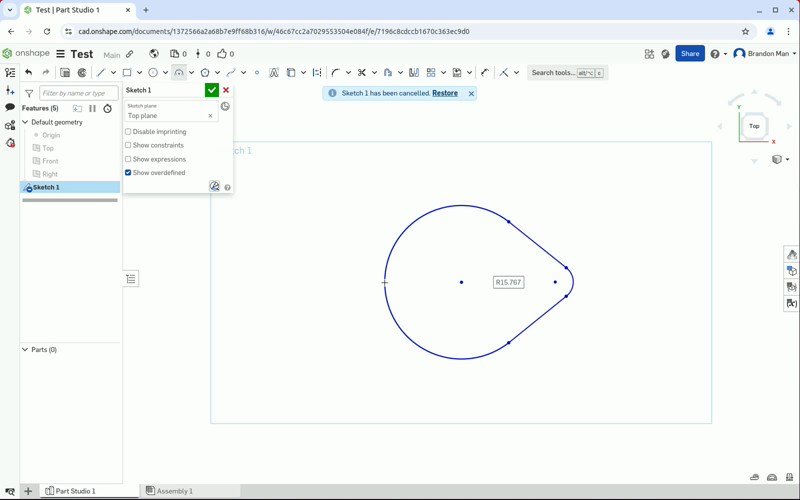
mouse_move(439, 251)
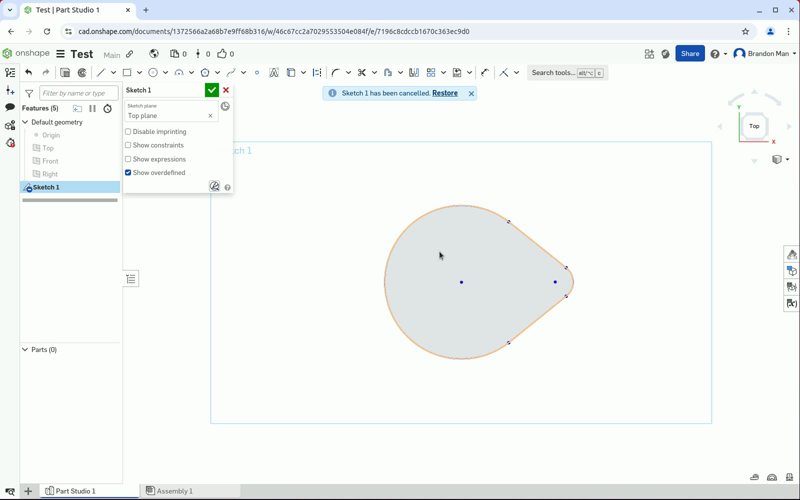
click(439, 251)
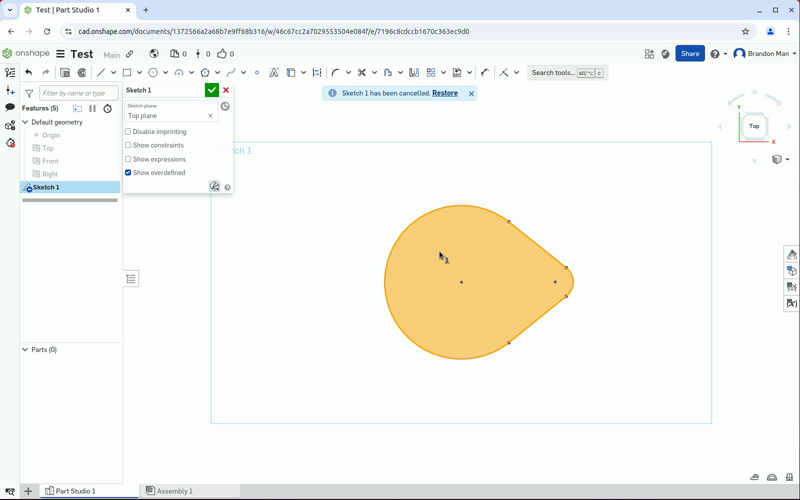
mouse_move(73, 352)
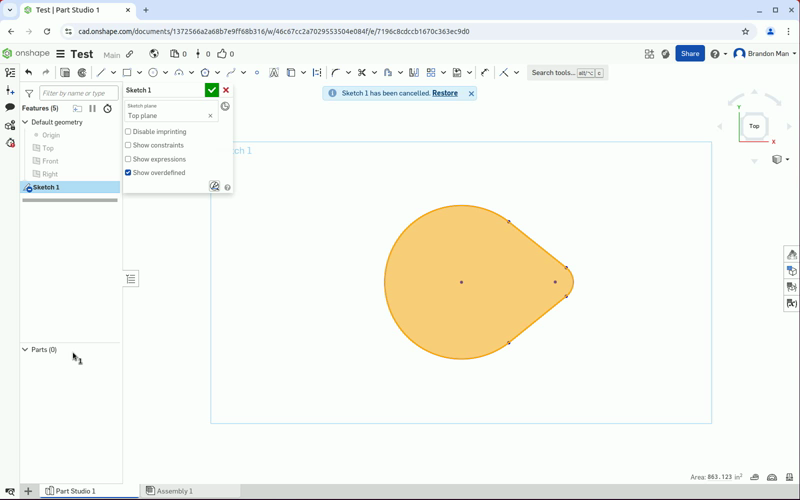
key(shift+y)
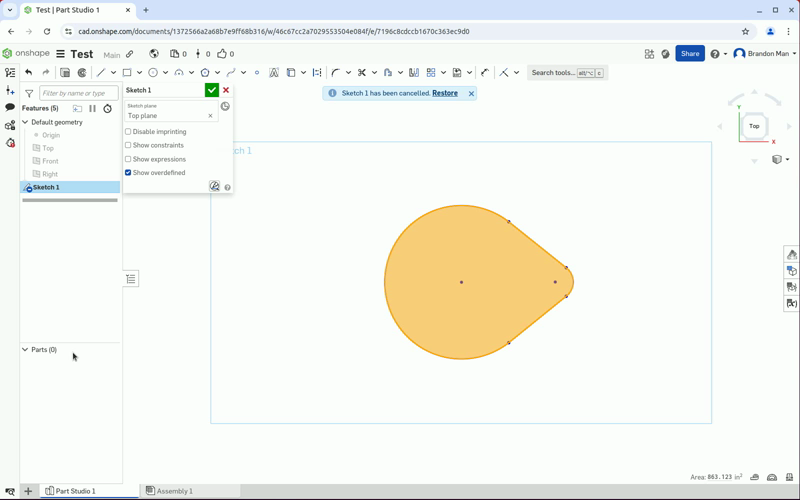
key(shift+e)
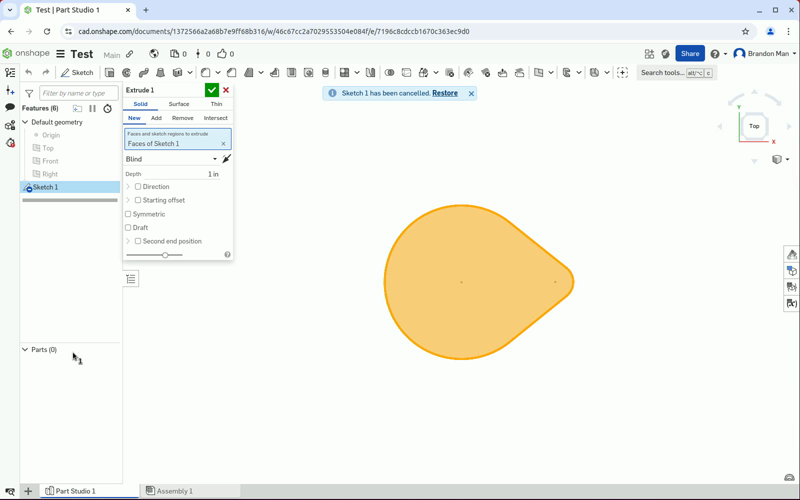
mouse_move(143, 106)
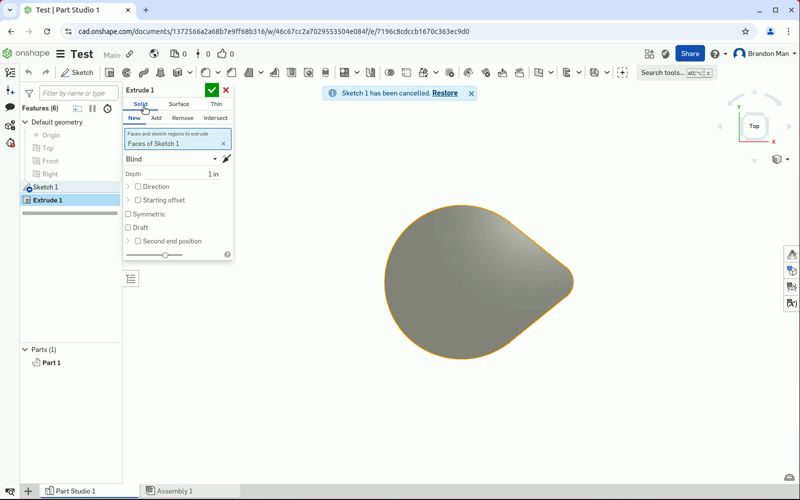
click(143, 106)
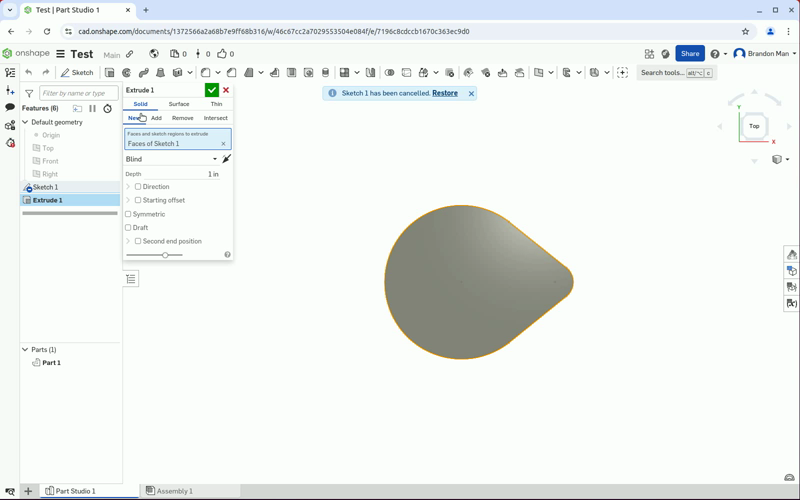
mouse_move(137, 120)
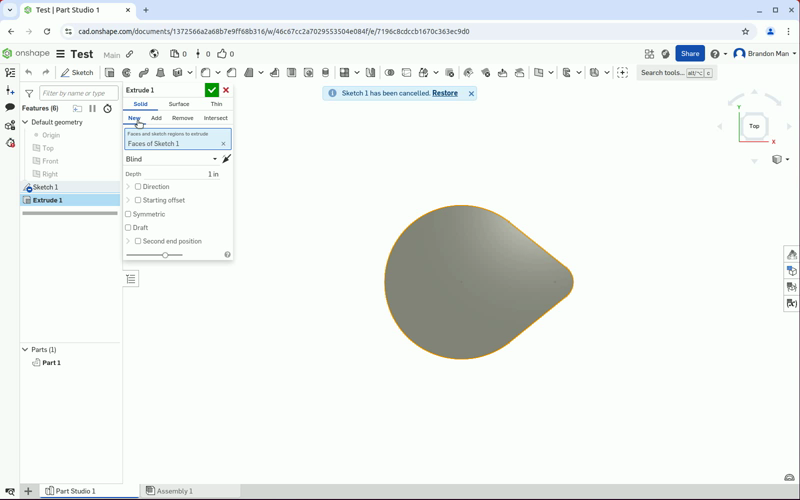
click(137, 120)
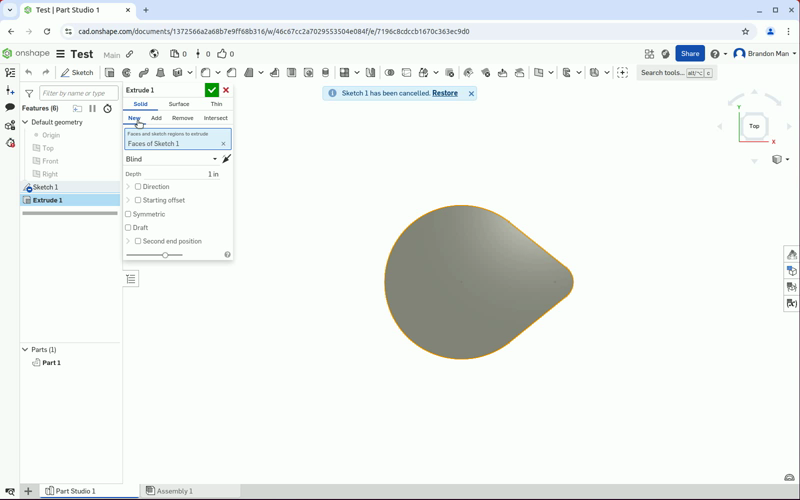
key(tab, 4)
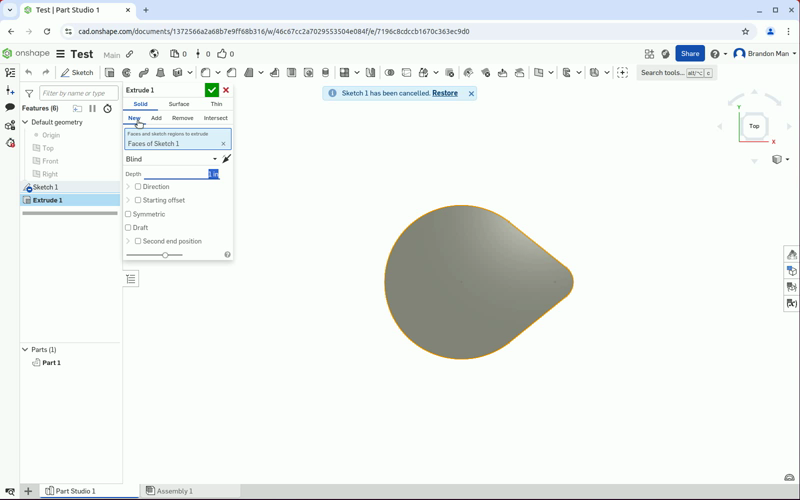
text(1.444)
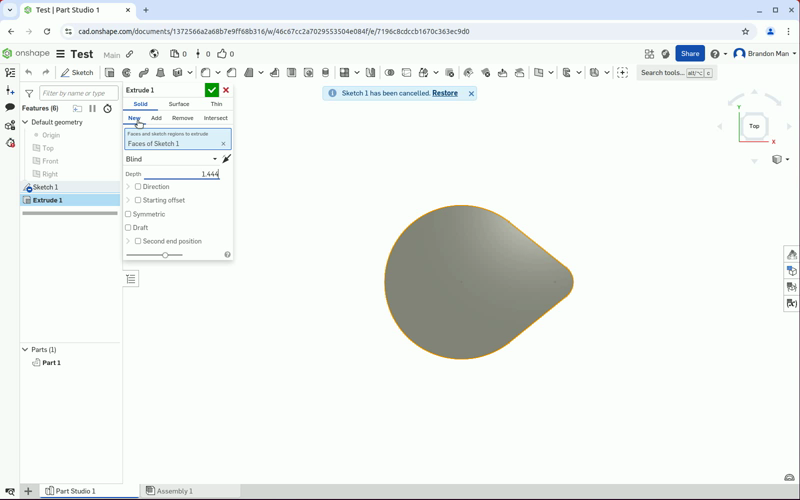
key(enter)
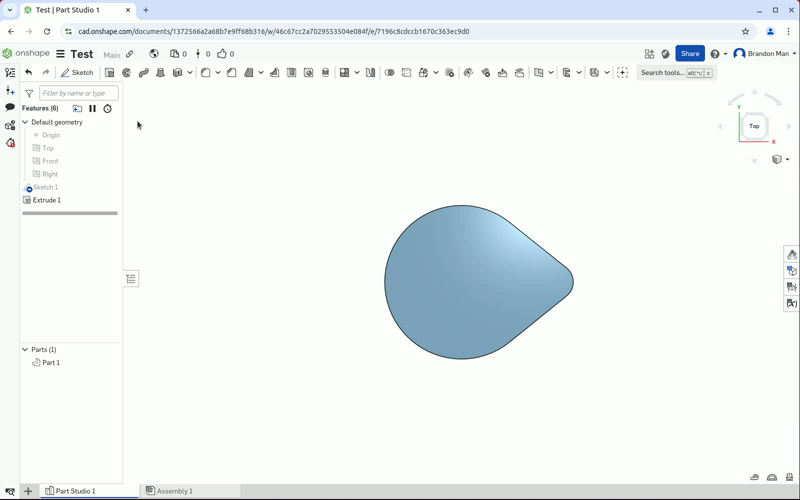
key(shift+h)
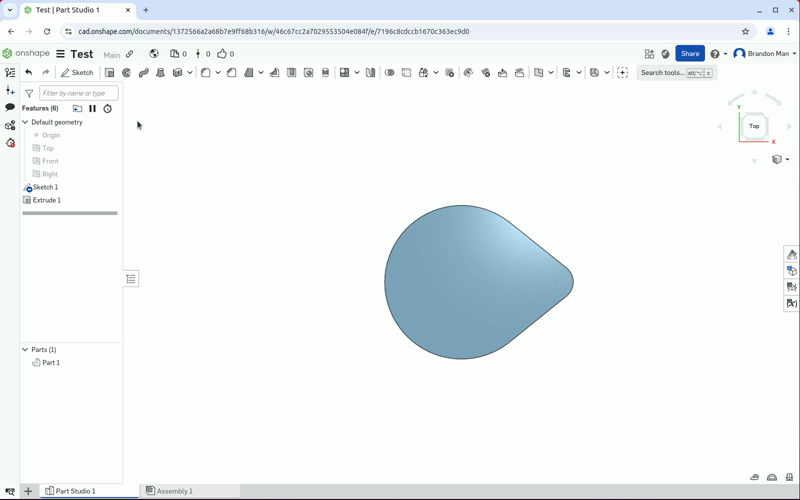
key(shift+h)
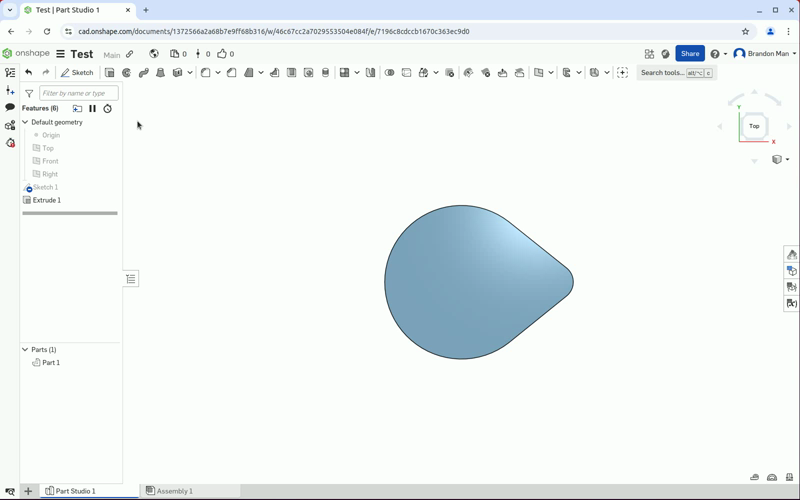
mouse_move(73, 189)
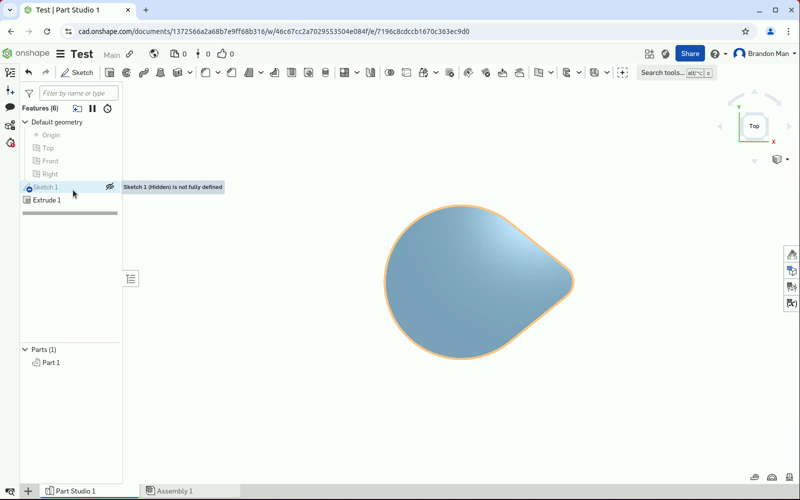
click(73, 189)
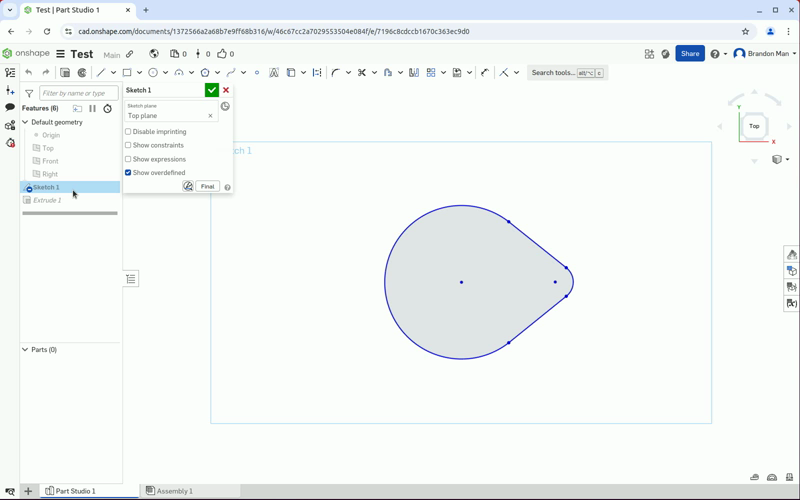
mouse_move(229, 92)
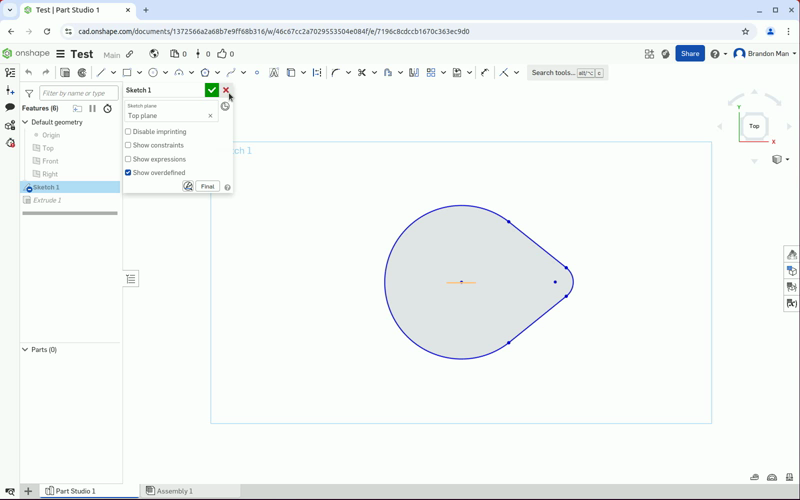
click(229, 92)
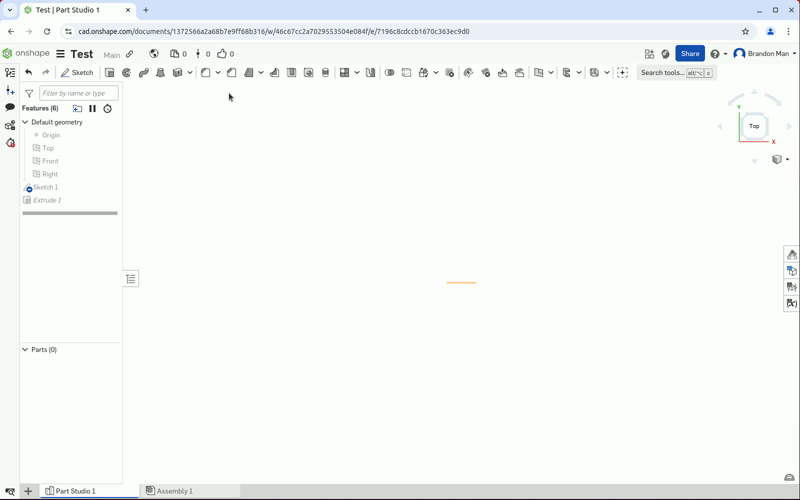
mouse_move(541, 75)
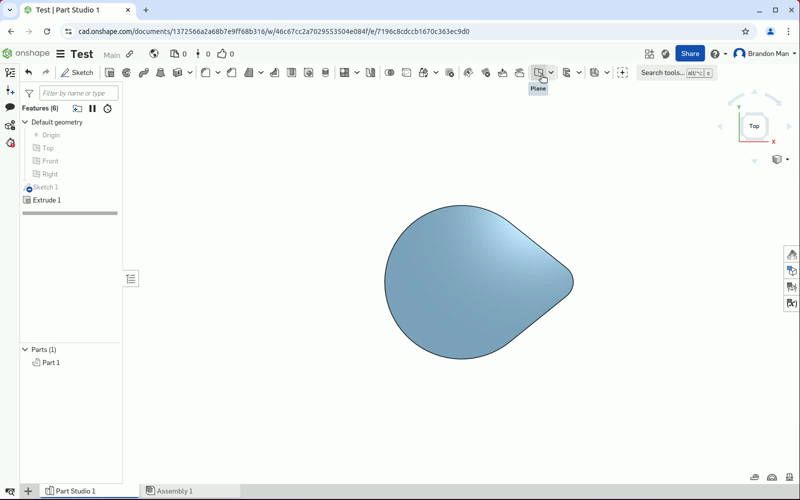
click(541, 75)
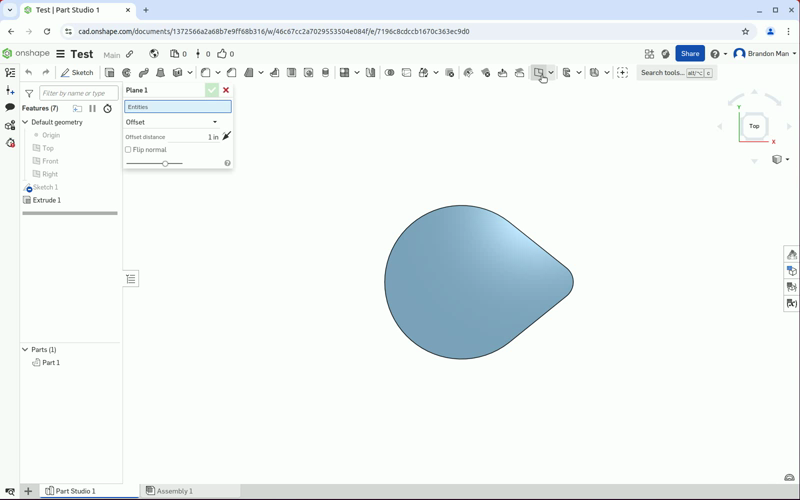
mouse_move(73, 150)
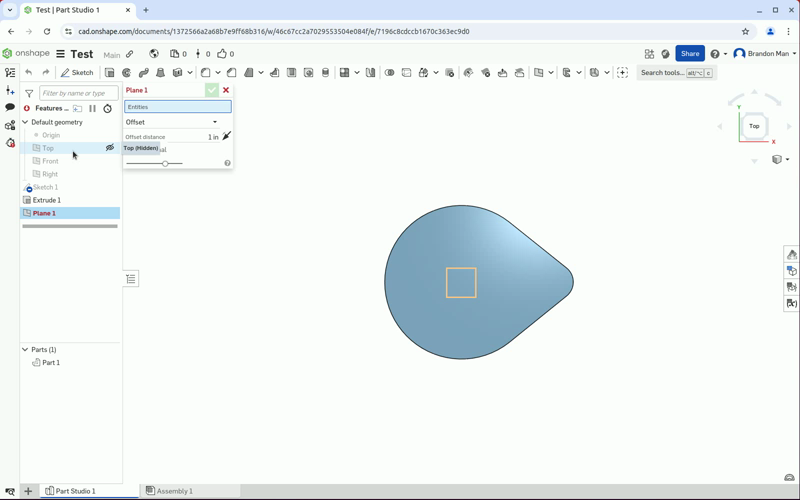
click(73, 150)
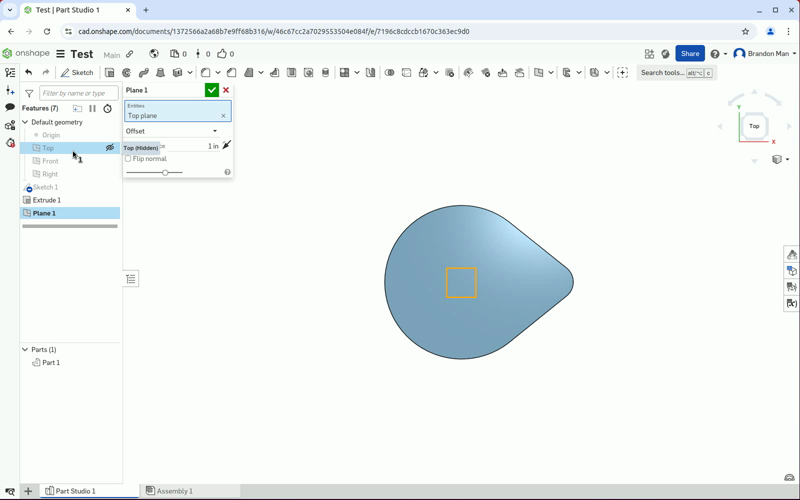
key(tab, 2)
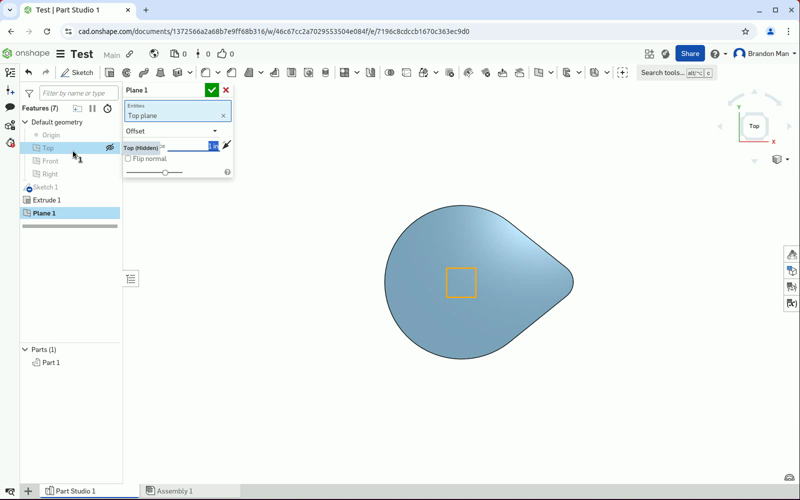
text(1.448)
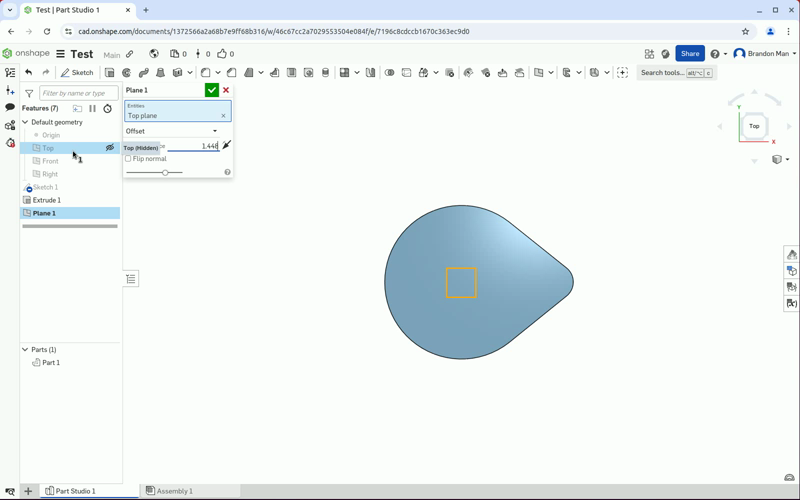
key(enter, 2)
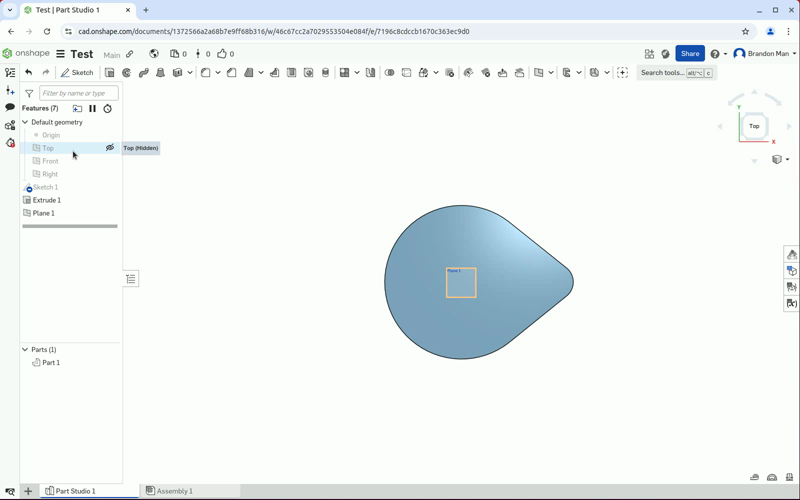
key(shift+s)
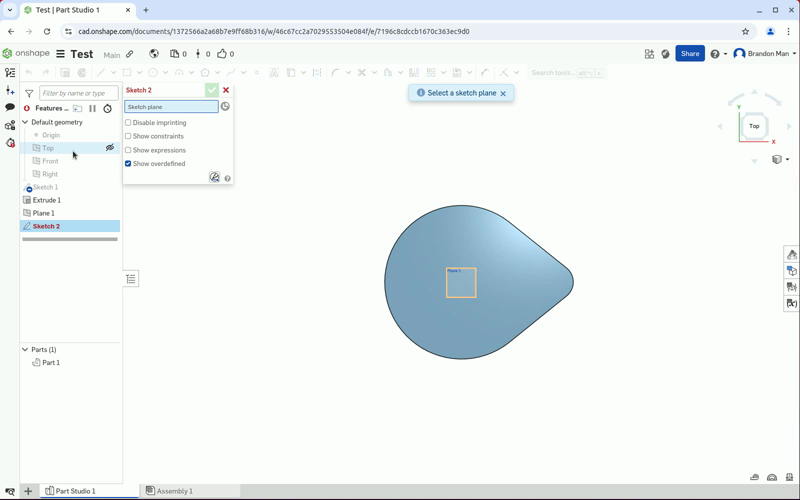
mouse_move(73, 215)
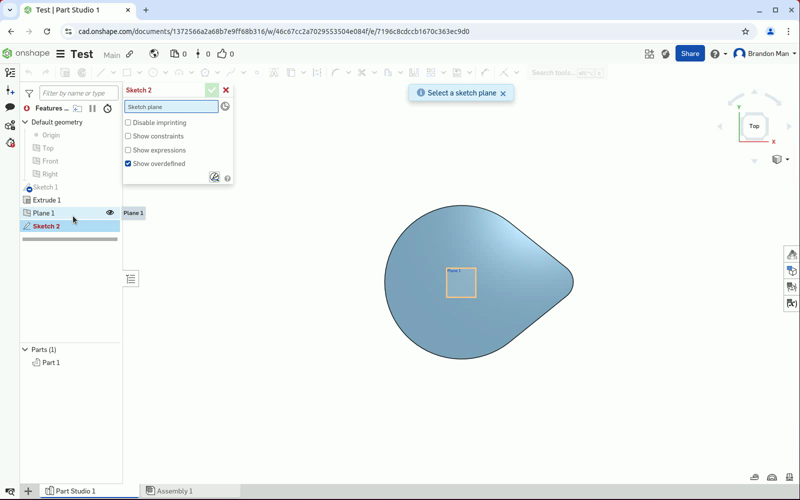
click(73, 215)
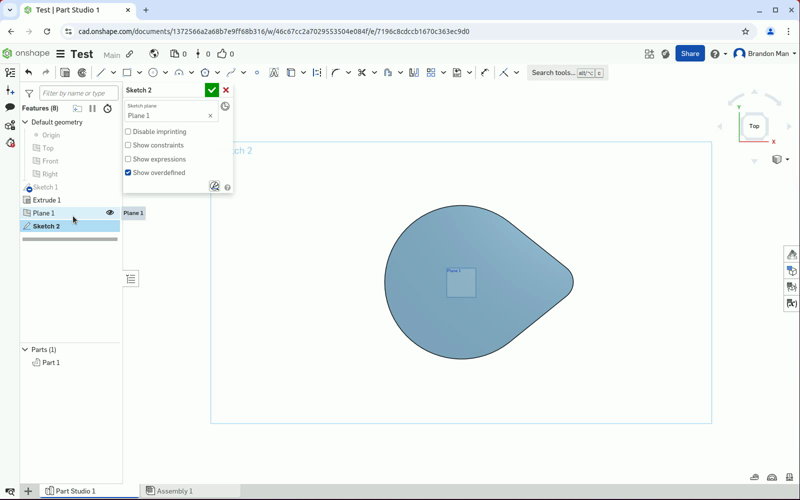
mouse_move(73, 352)
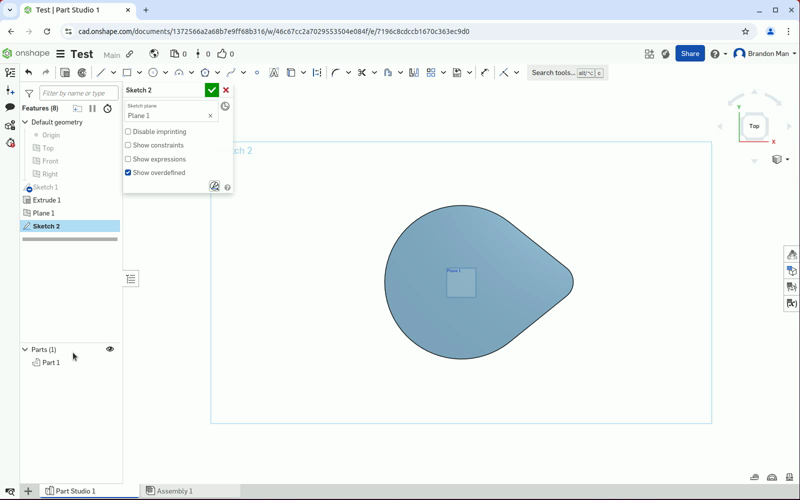
key(y)
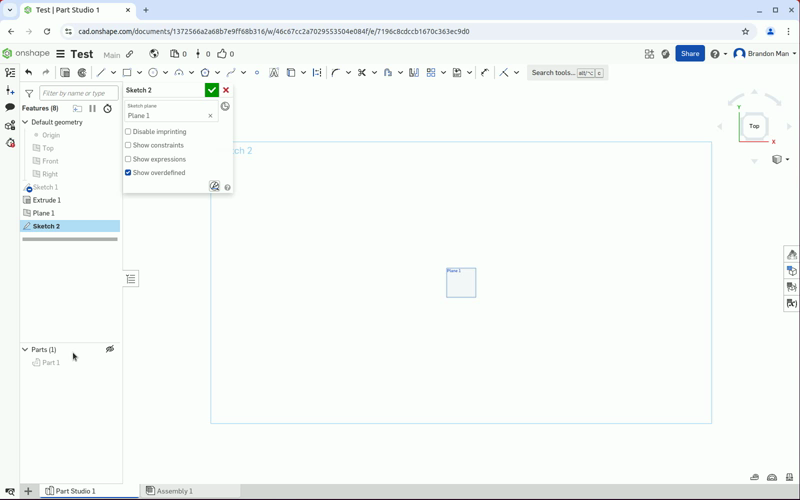
key(a)
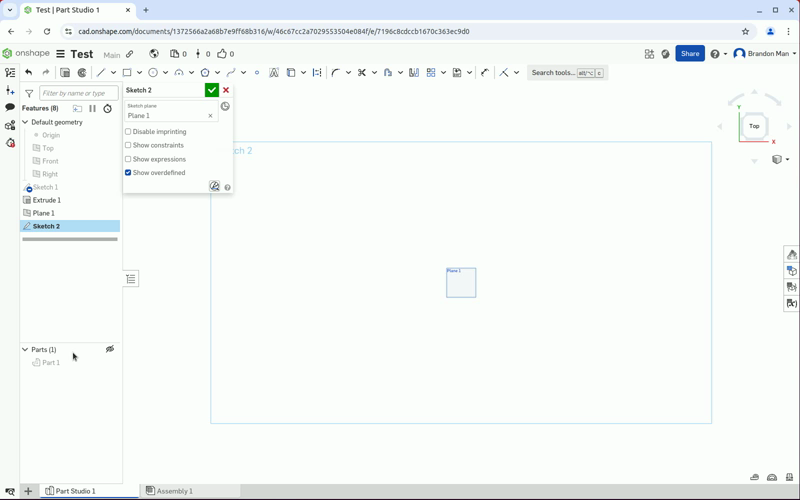
key_down(shift)
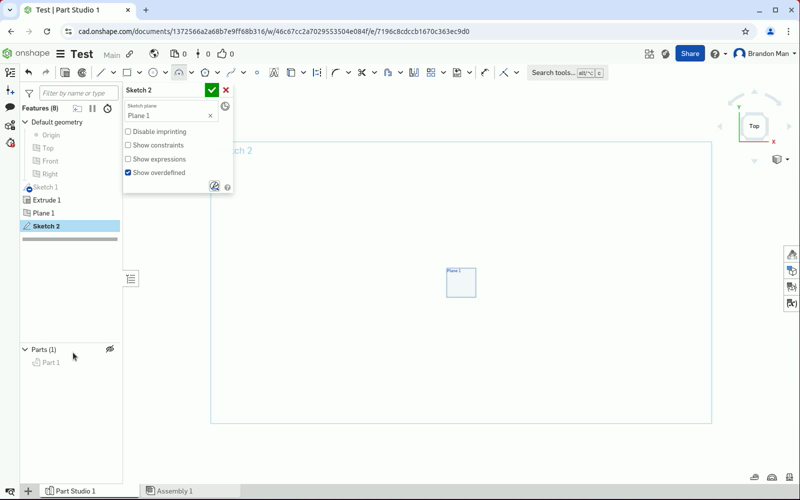
mouse_move(508, 327)
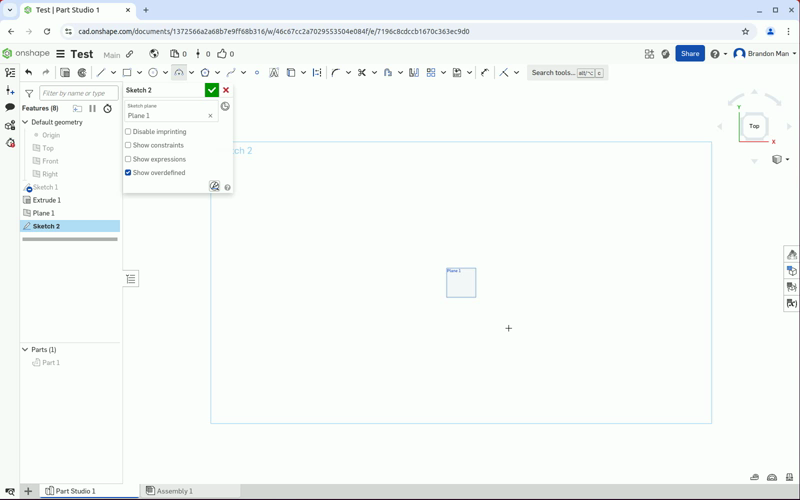
click(508, 327)
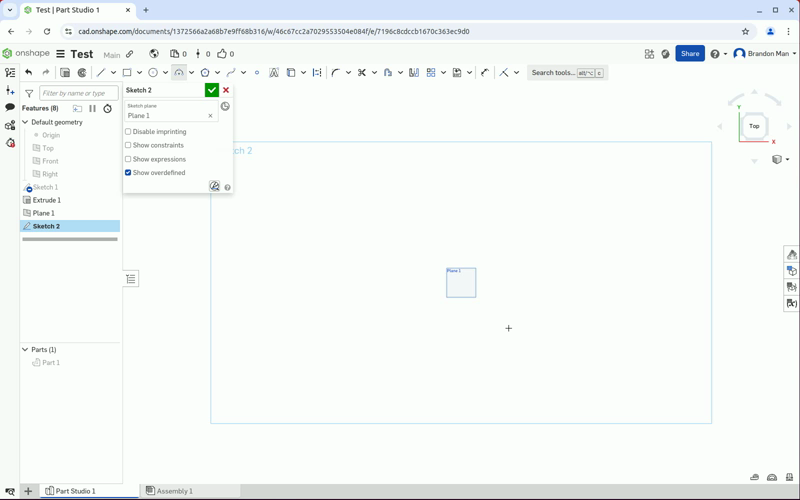
key_up(shift)
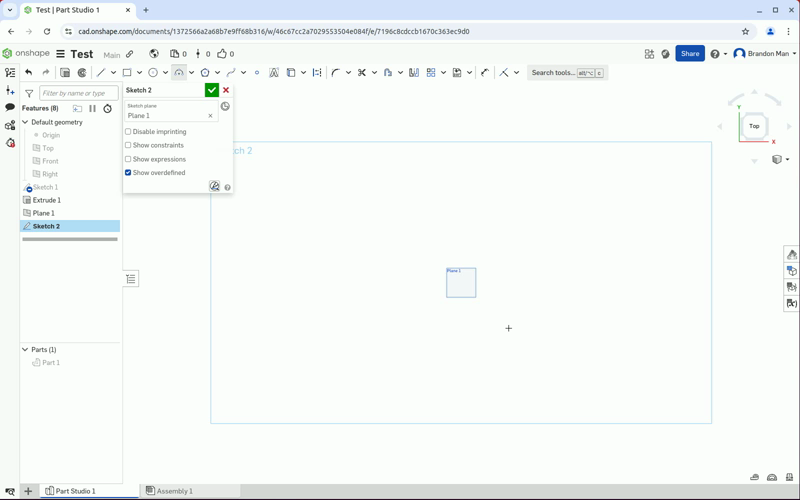
key_down(shift)
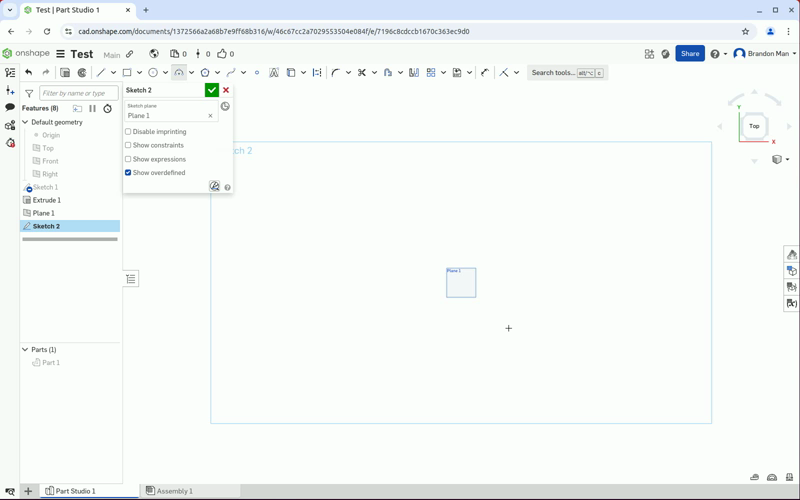
mouse_move(508, 237)
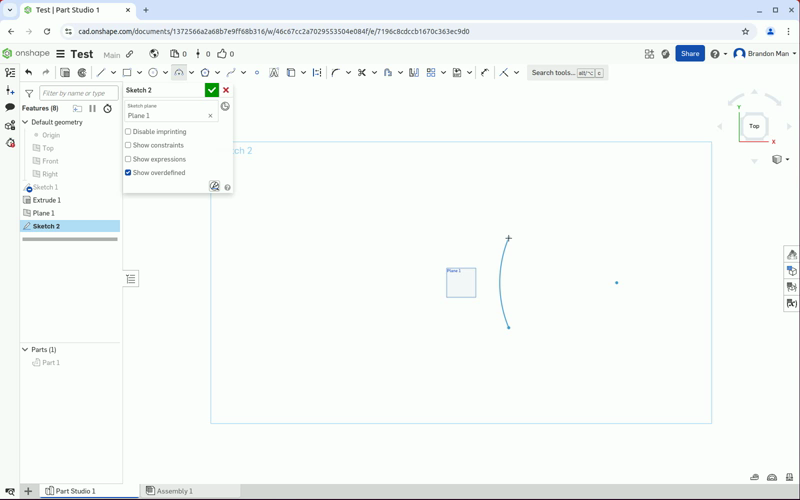
click(508, 237)
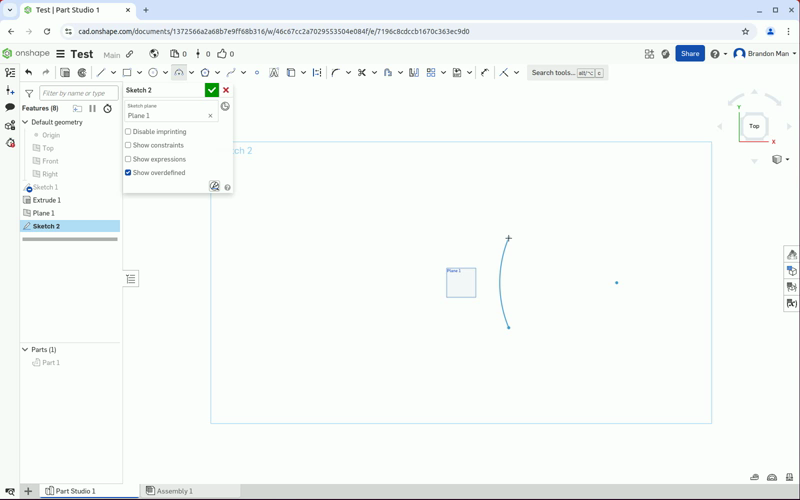
mouse_move(497, 282)
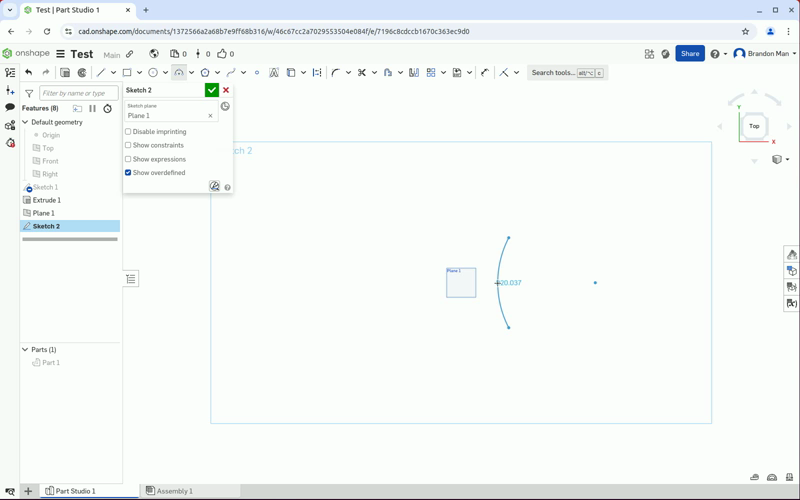
click(497, 282)
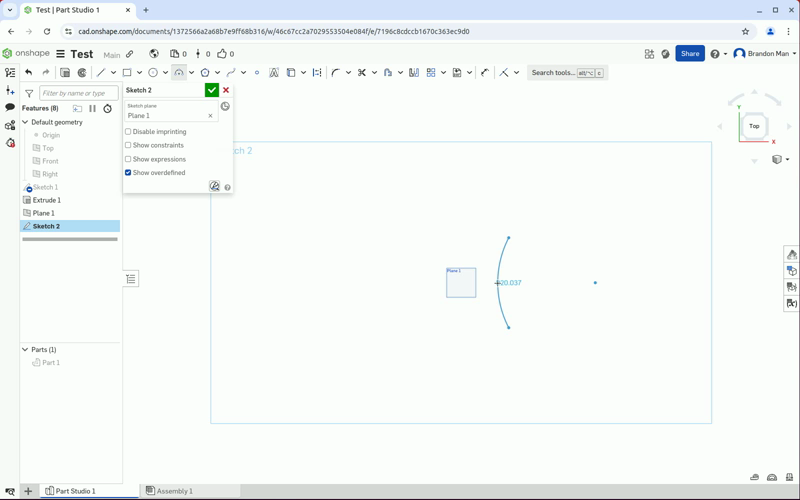
key_up(shift)
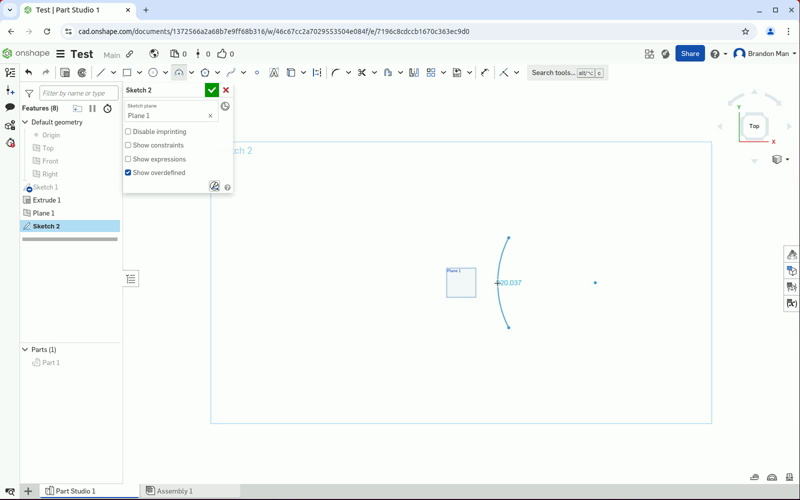
mouse_move(508, 237)
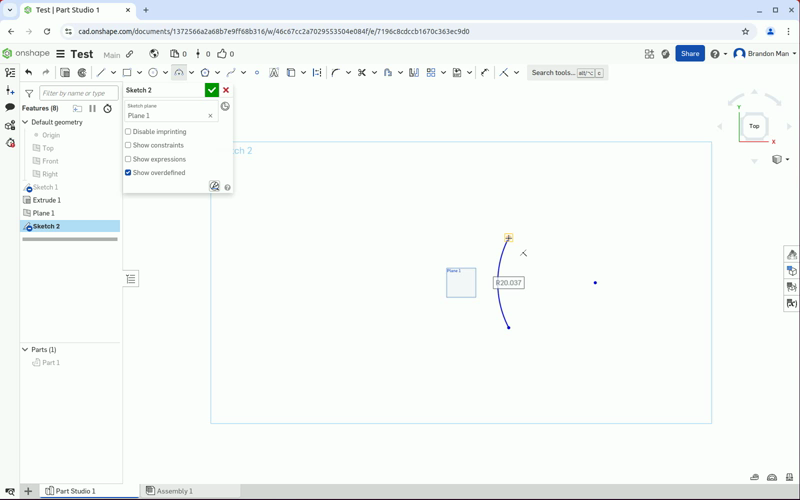
click(508, 237)
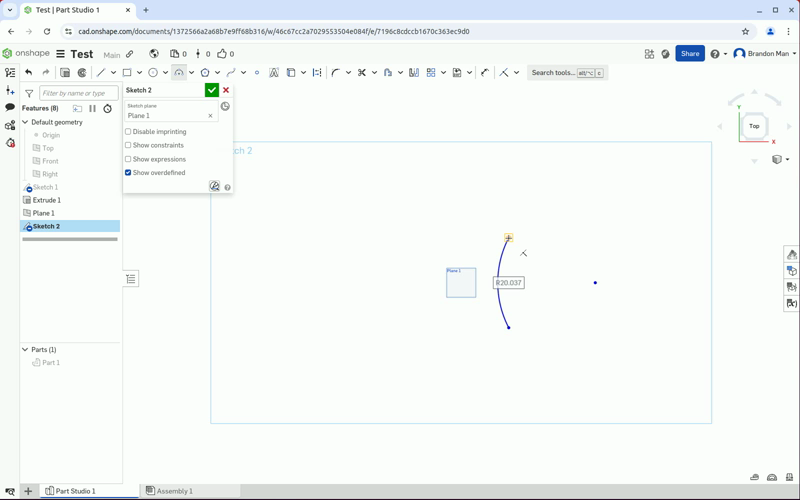
mouse_move(508, 327)
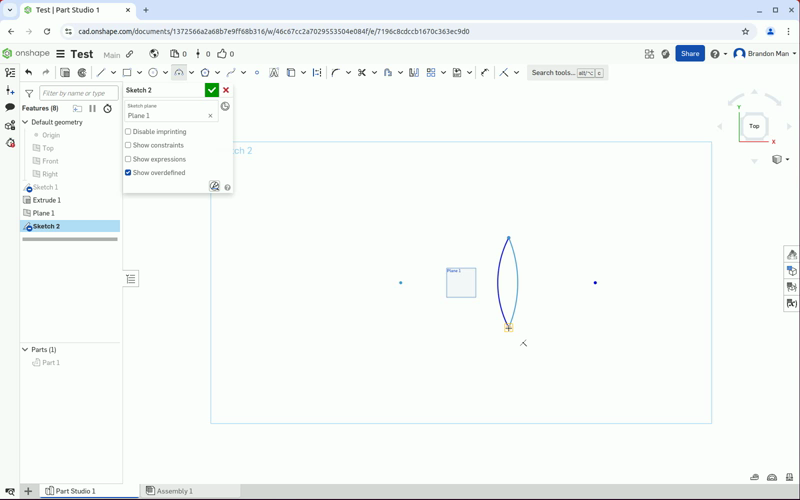
click(508, 327)
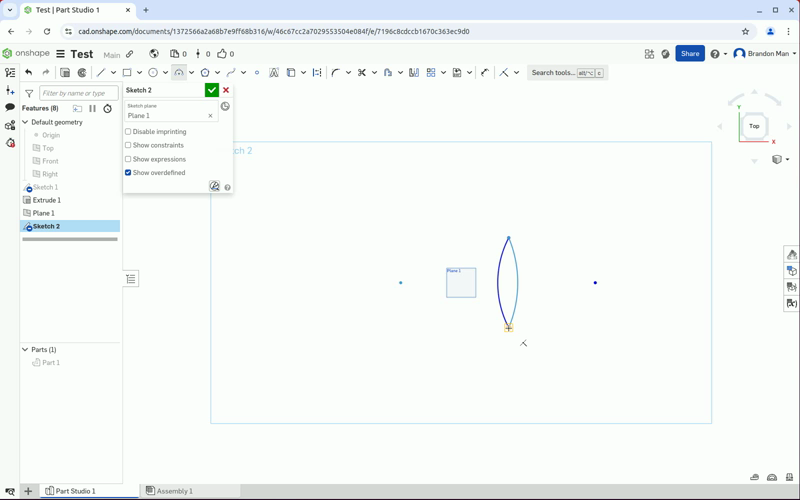
key_down(shift)
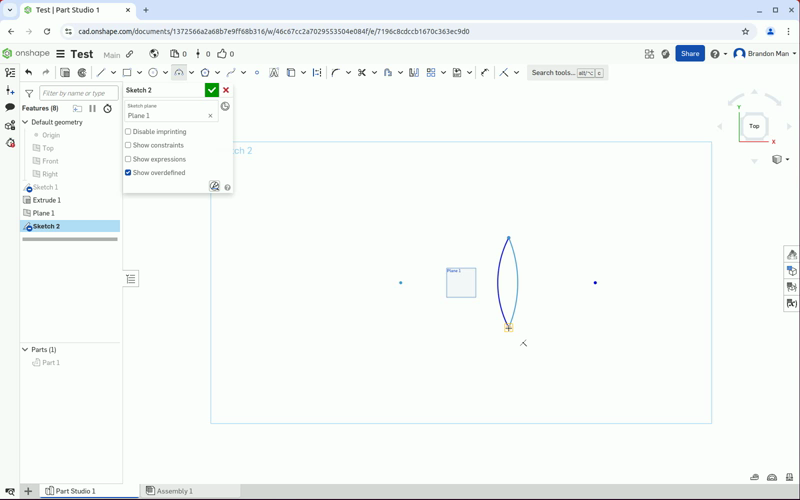
mouse_move(394, 282)
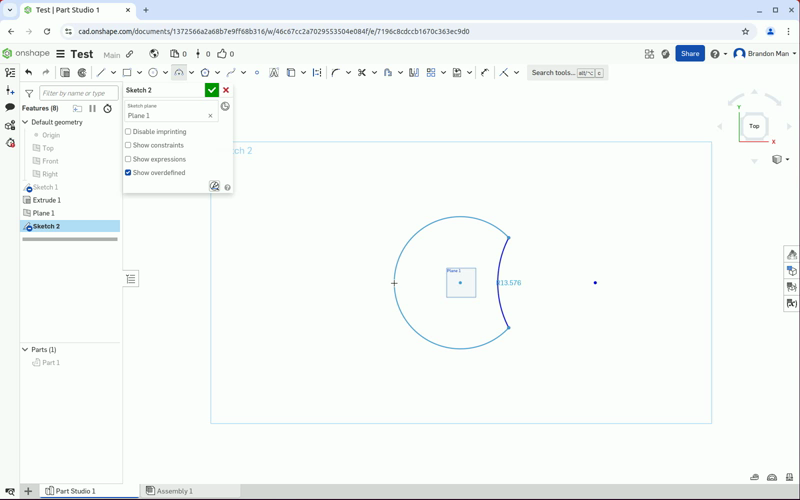
click(394, 282)
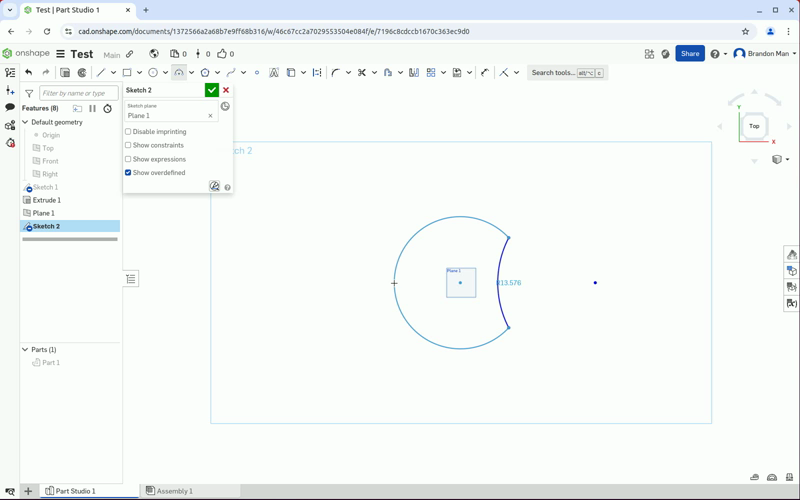
key_up(shift)
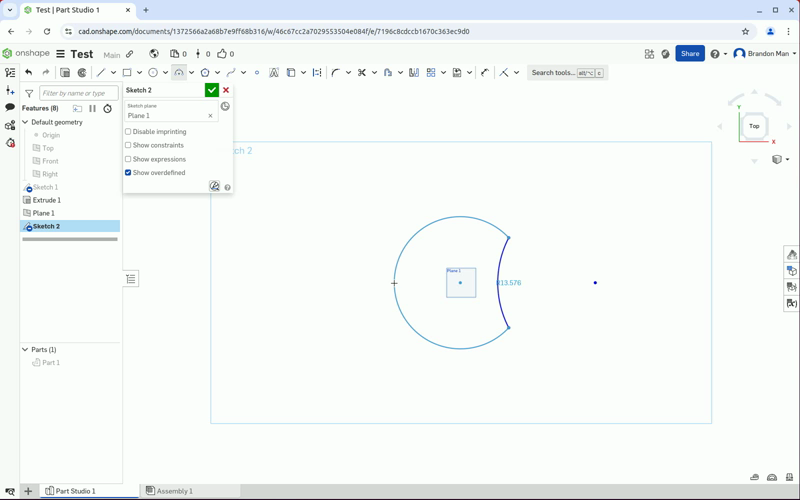
key(esc)
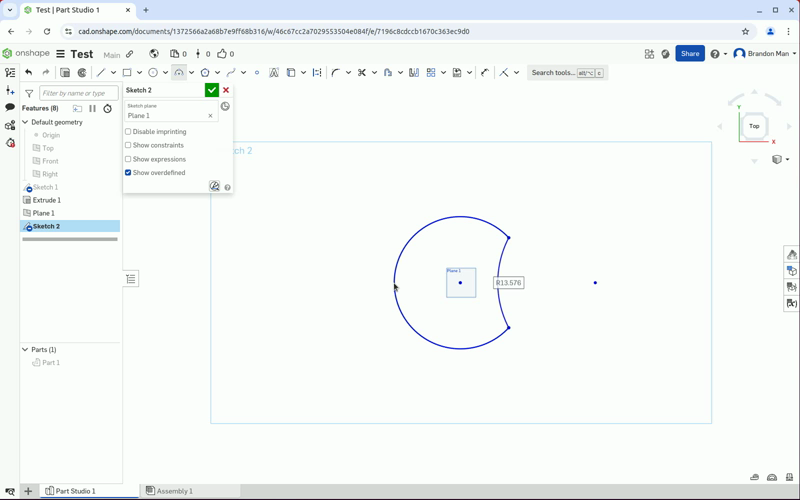
mouse_move(482, 266)
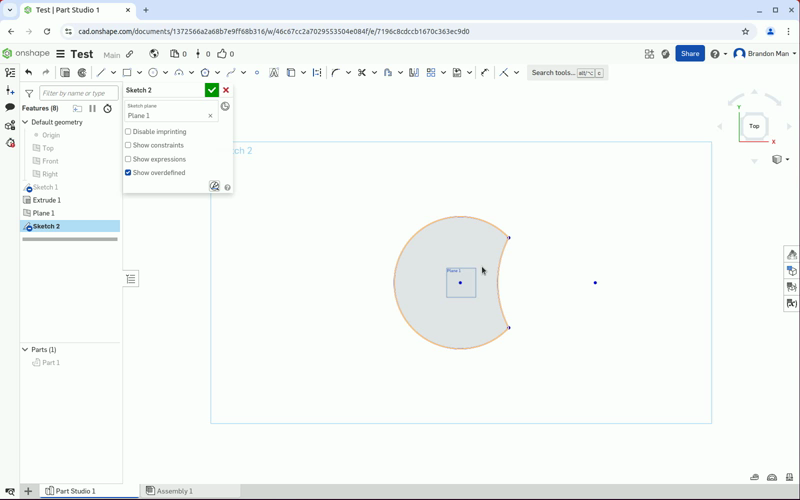
click(482, 266)
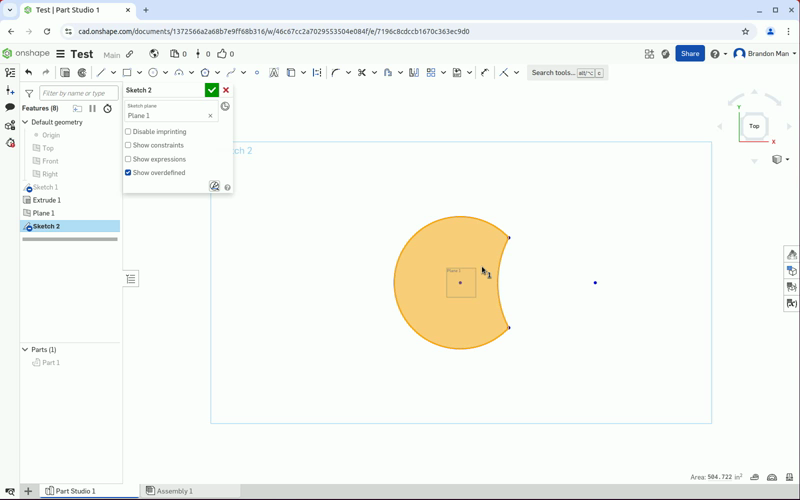
mouse_move(73, 352)
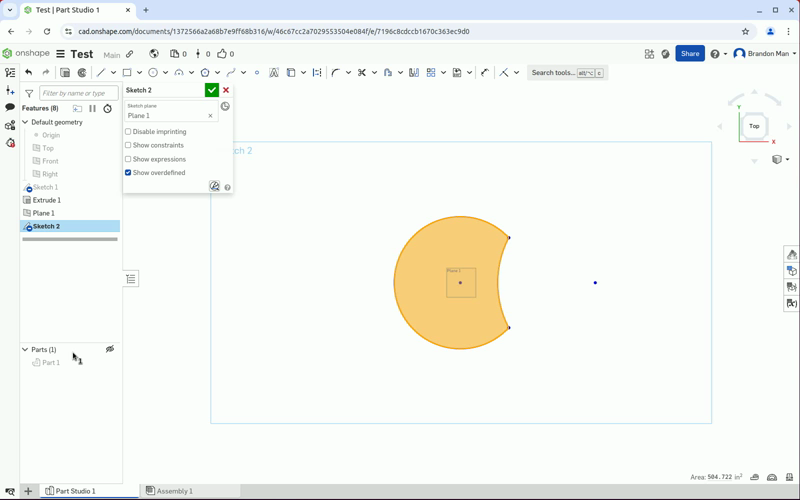
key(shift+y)
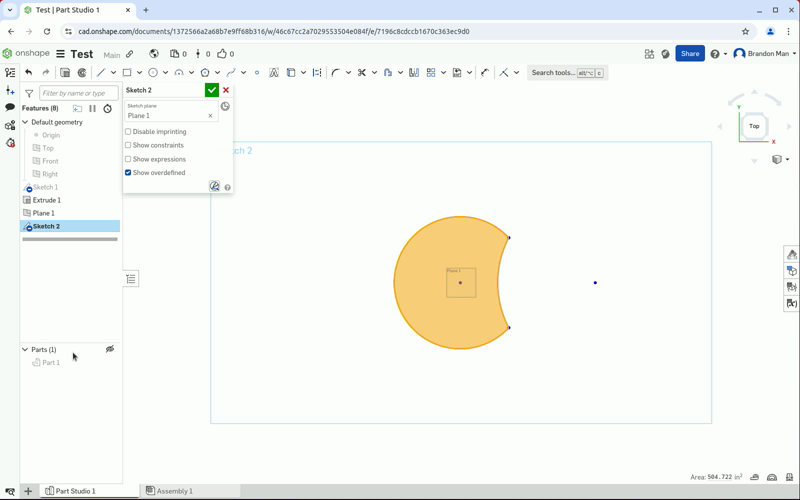
key(shift+e)
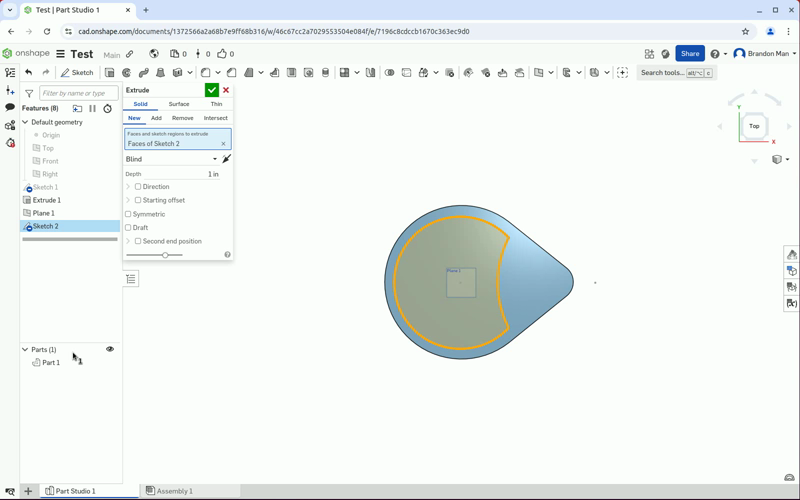
mouse_move(143, 106)
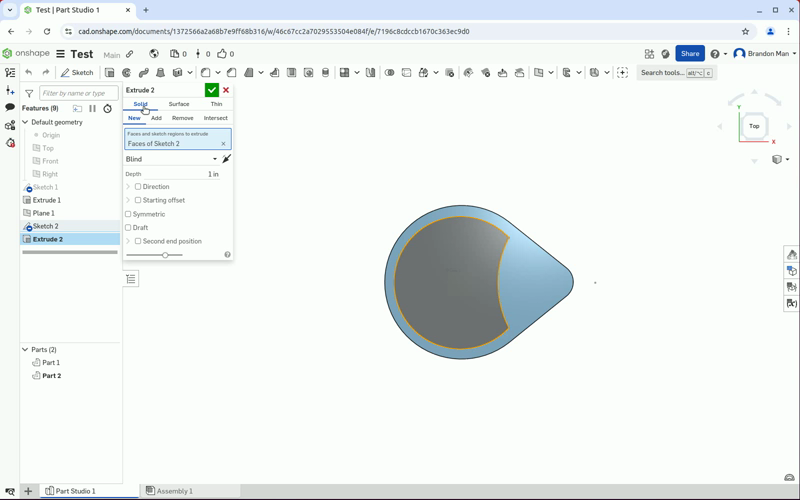
click(143, 106)
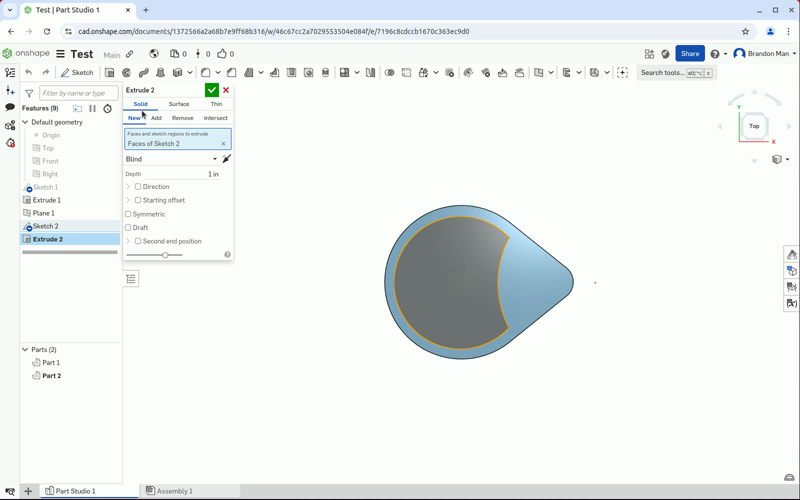
mouse_move(137, 120)
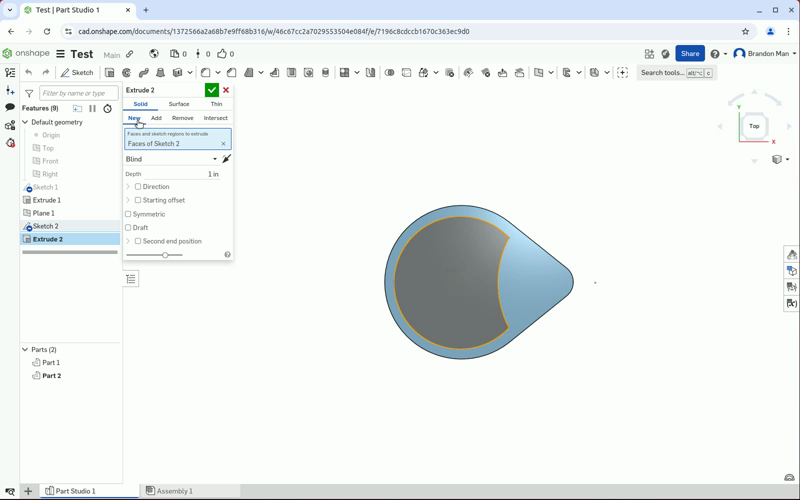
click(137, 120)
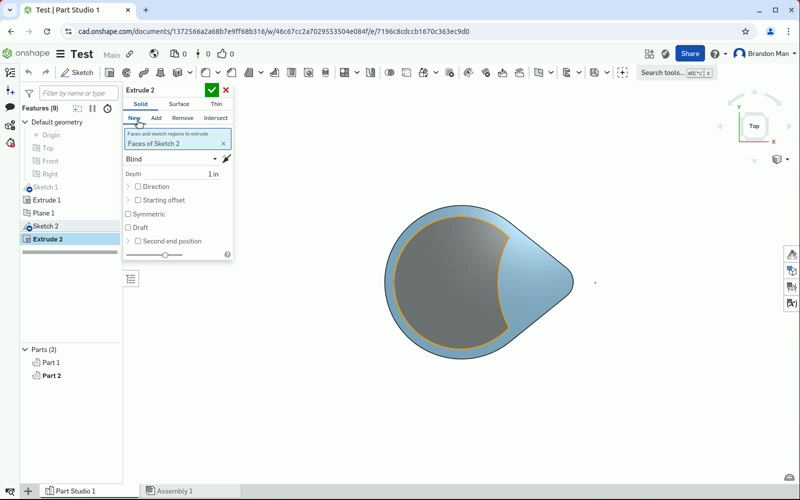
key(tab, 4)
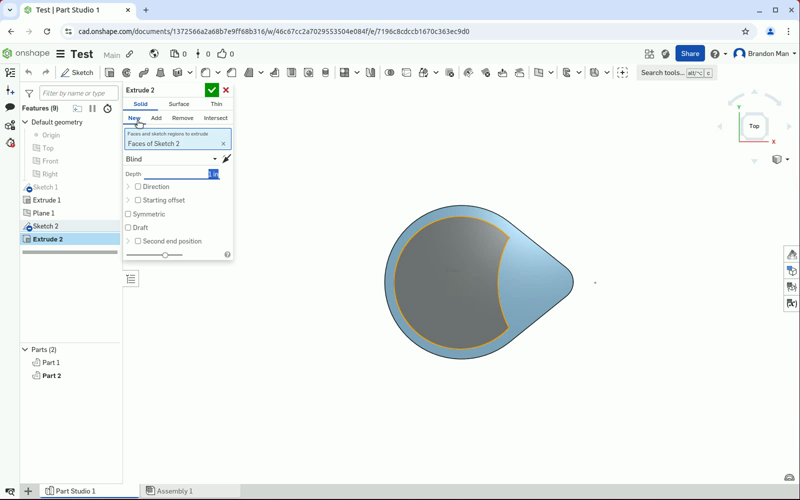
text(2.407)
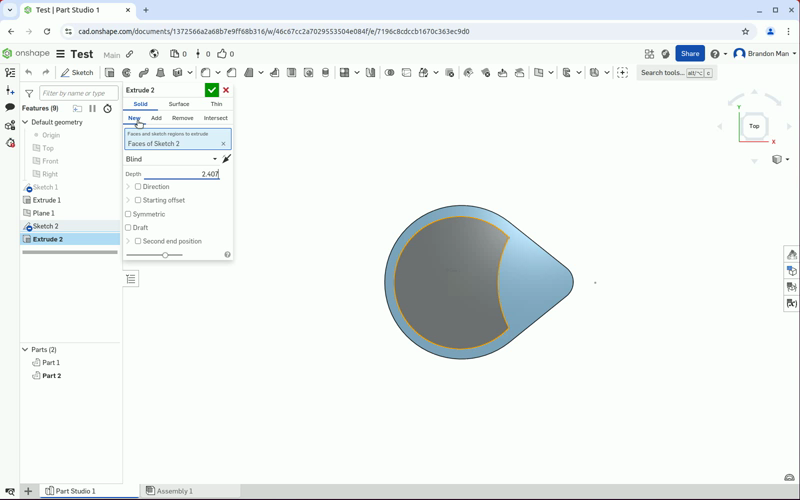
key(enter)
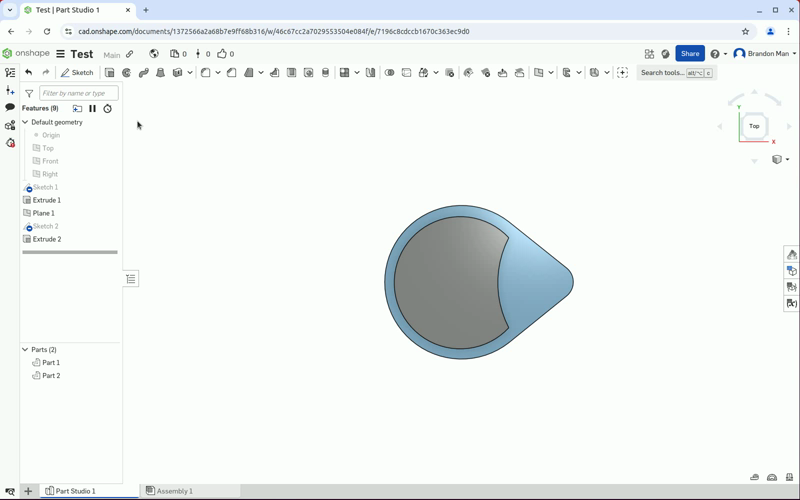
key(shift+h)
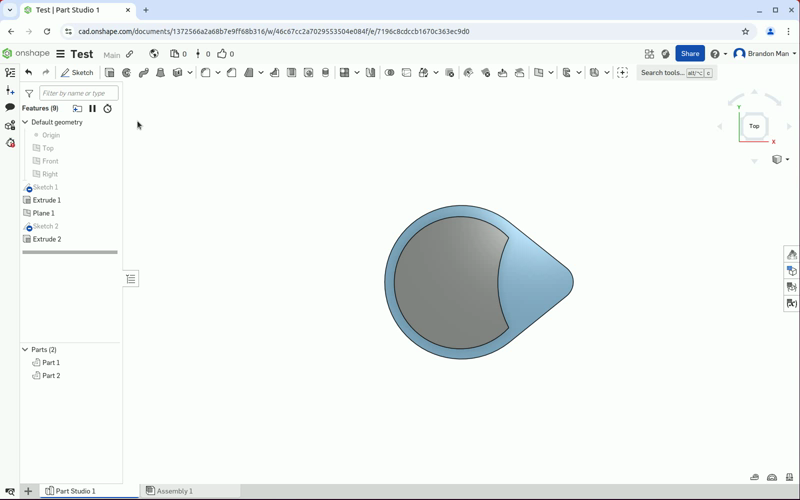
key(shift+h)
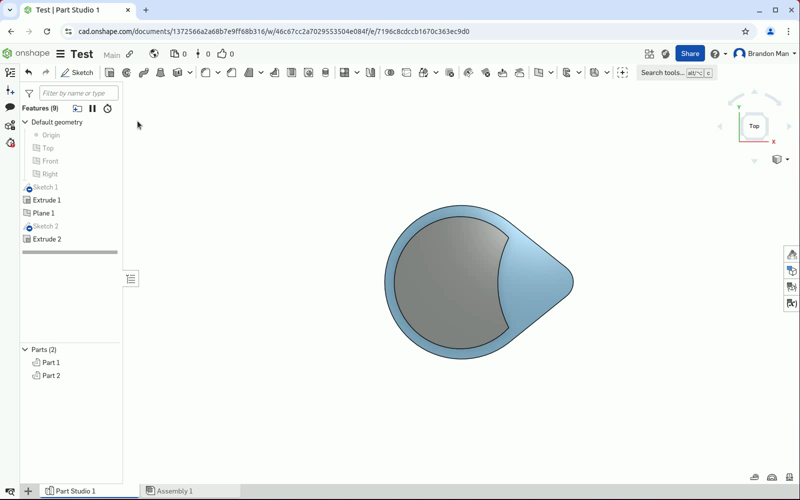
mouse_move(73, 189)
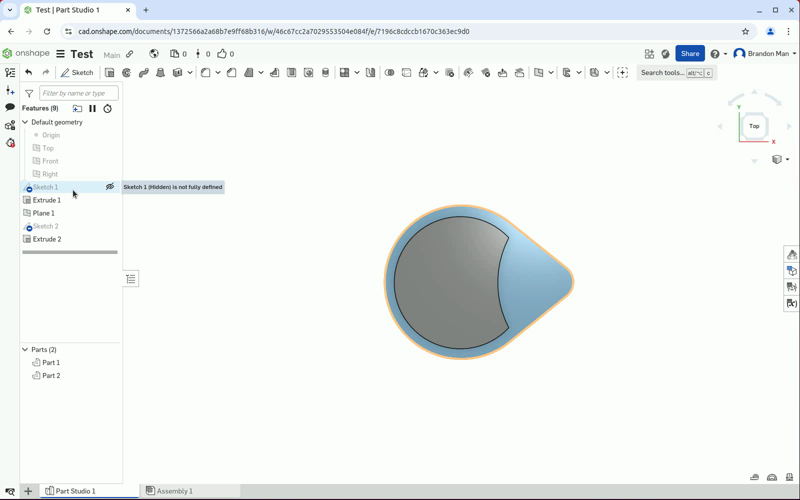
click(73, 189)
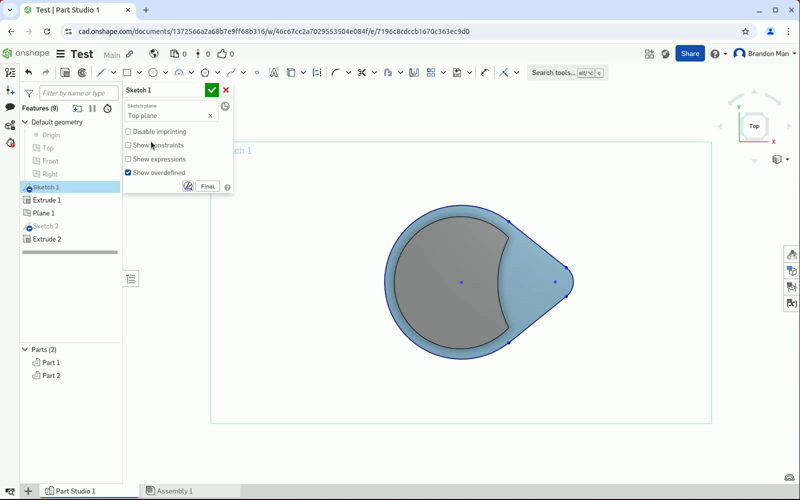
mouse_move(229, 92)
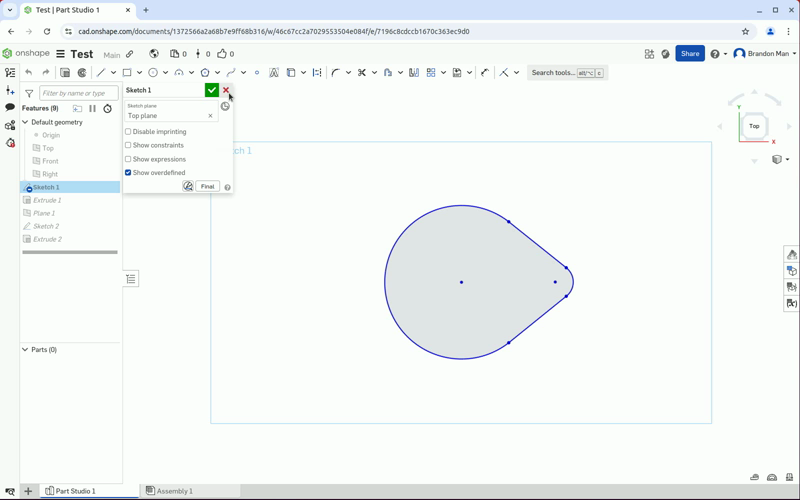
click(229, 92)
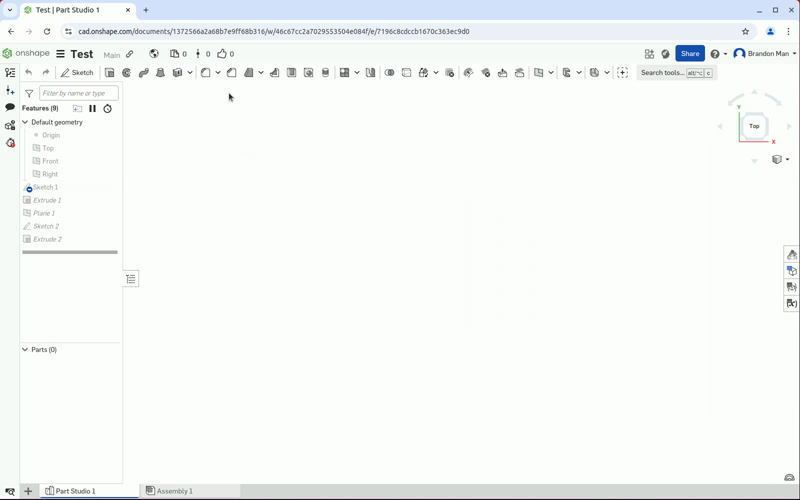
key(shift+s)
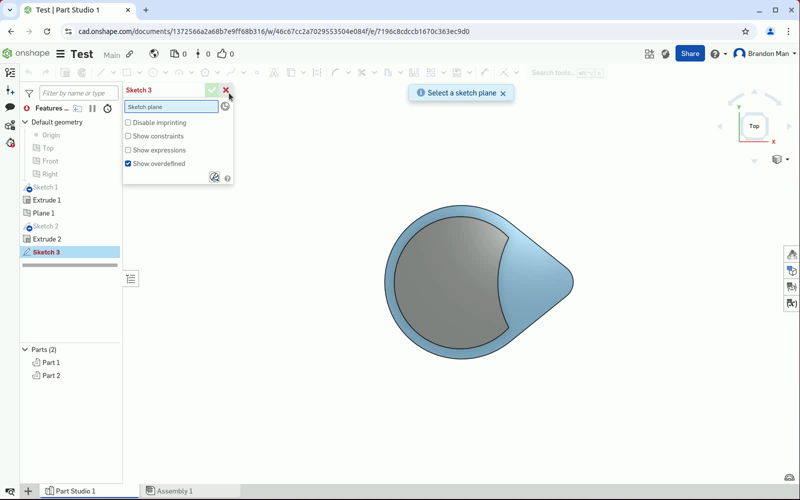
mouse_move(73, 215)
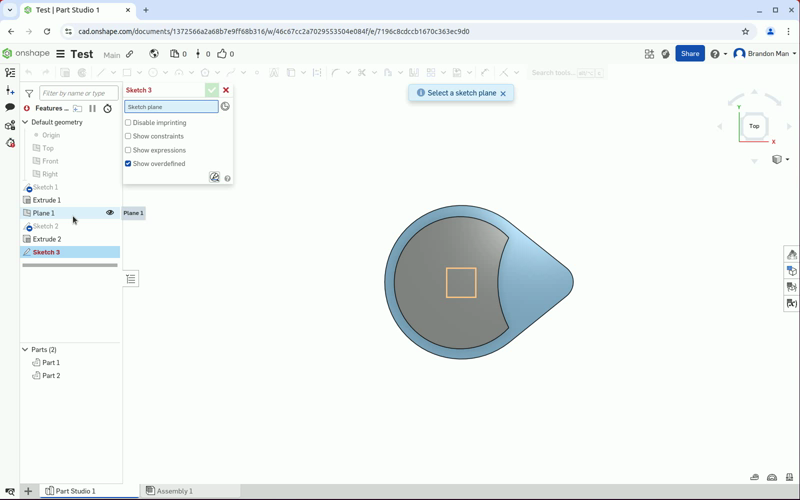
click(73, 215)
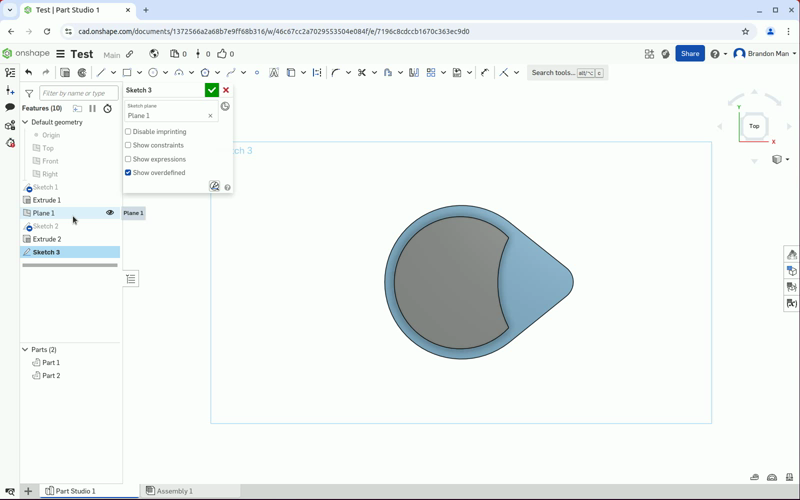
mouse_move(73, 352)
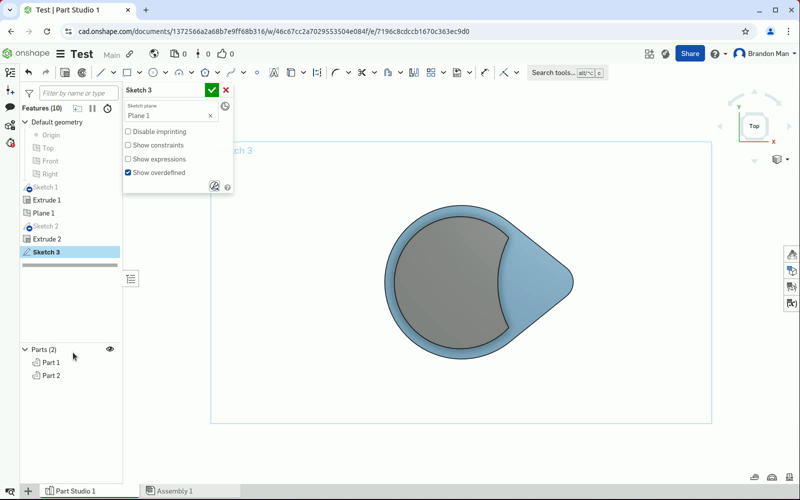
key(y)
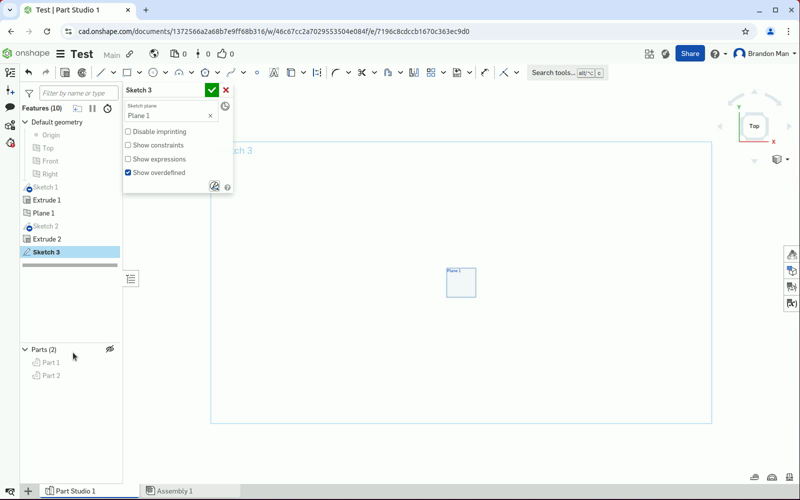
key(c)
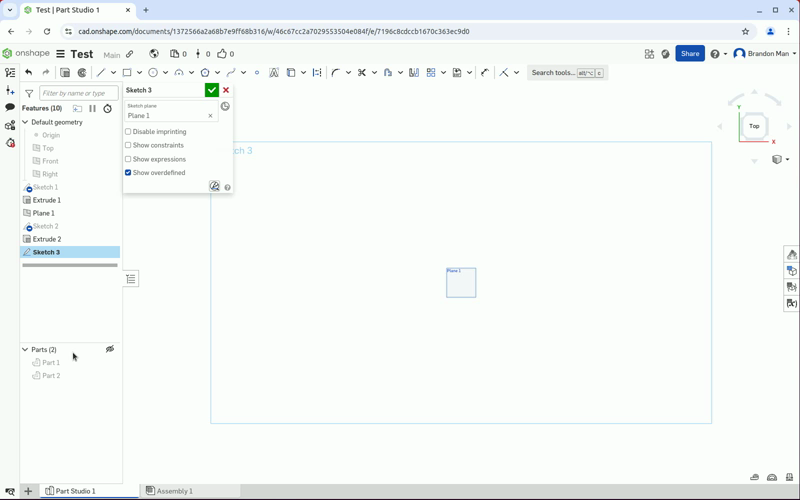
key_down(shift)
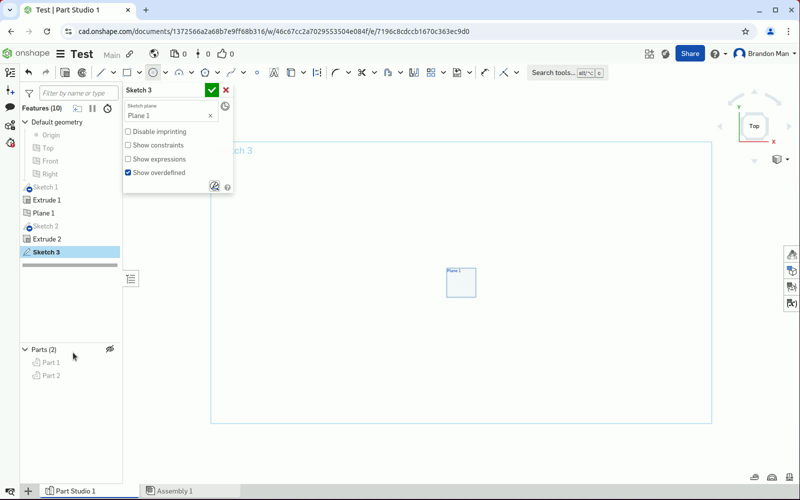
mouse_move(555, 282)
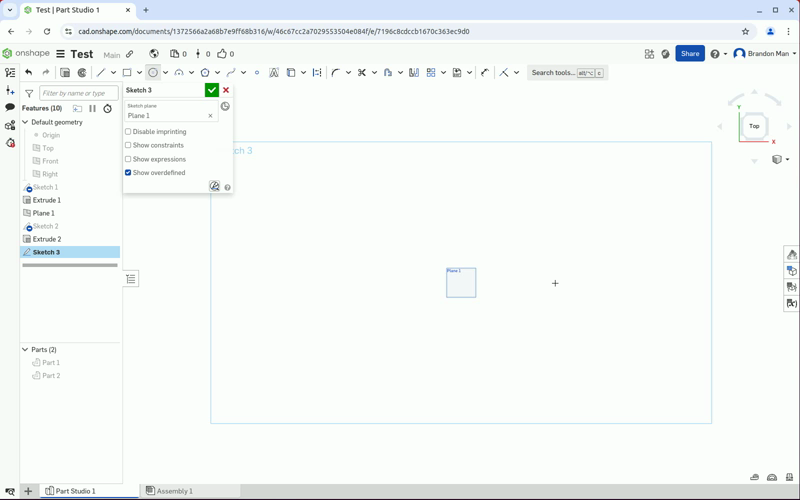
click(555, 282)
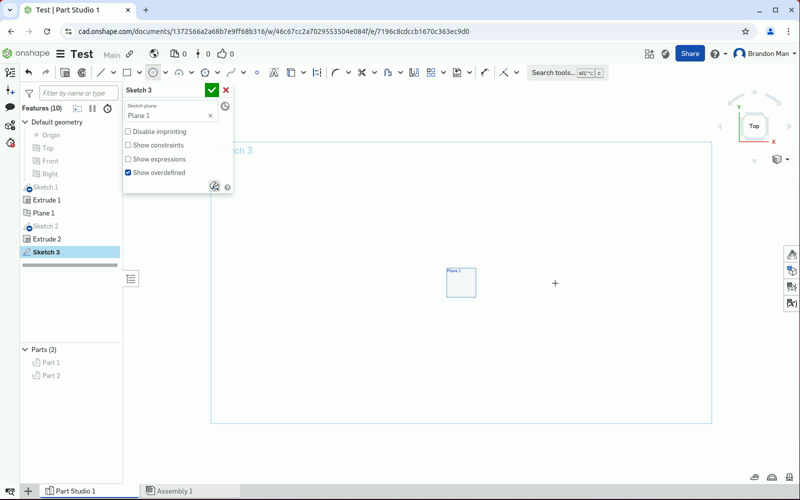
key_up(shift)
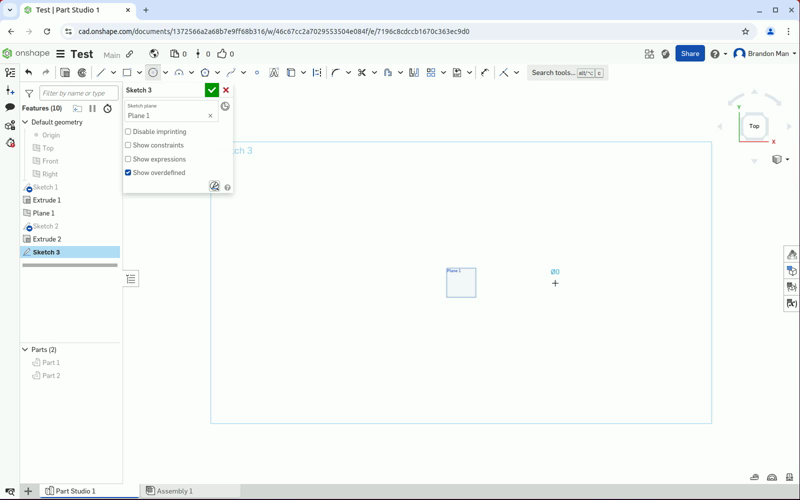
mouse_move(564, 282)
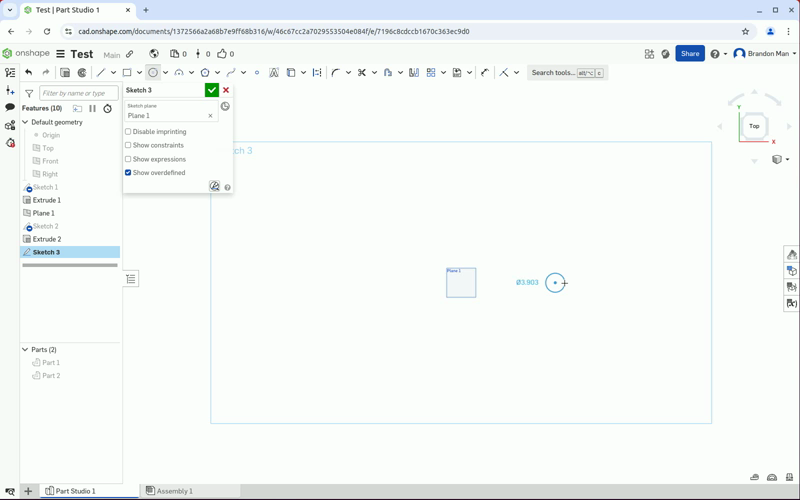
click(564, 282)
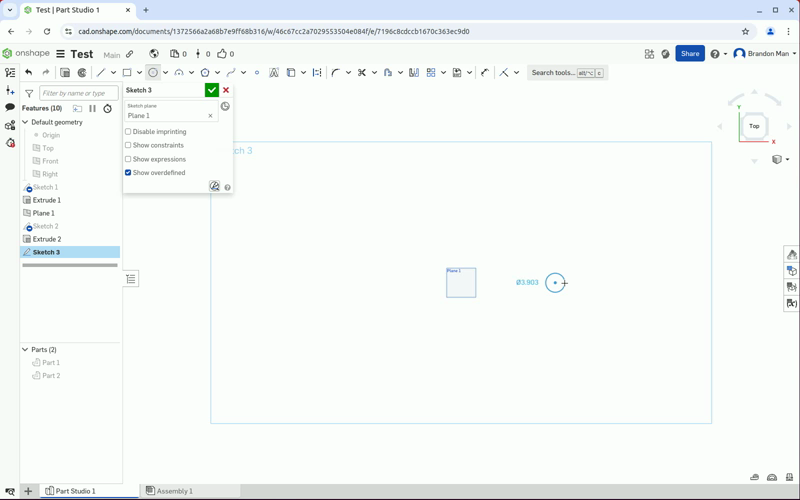
key(esc)
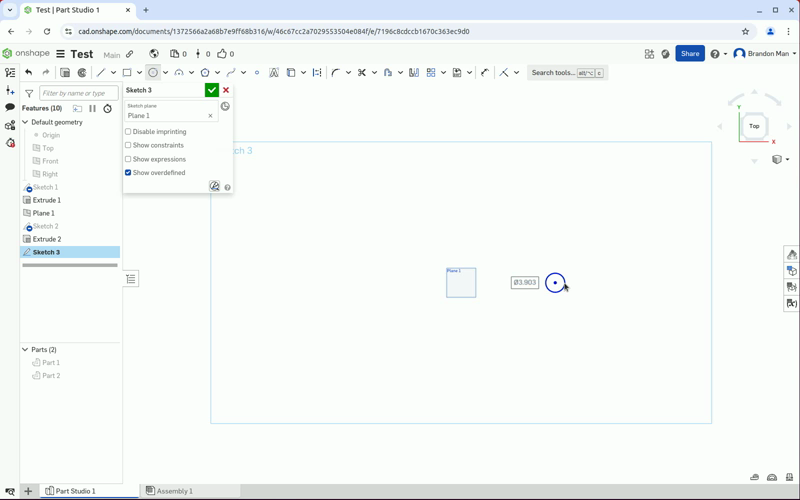
mouse_move(551, 278)
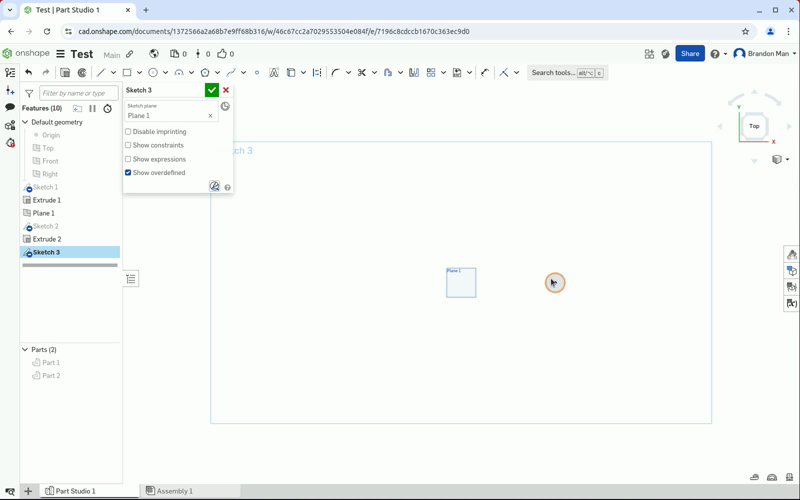
scroll(6)
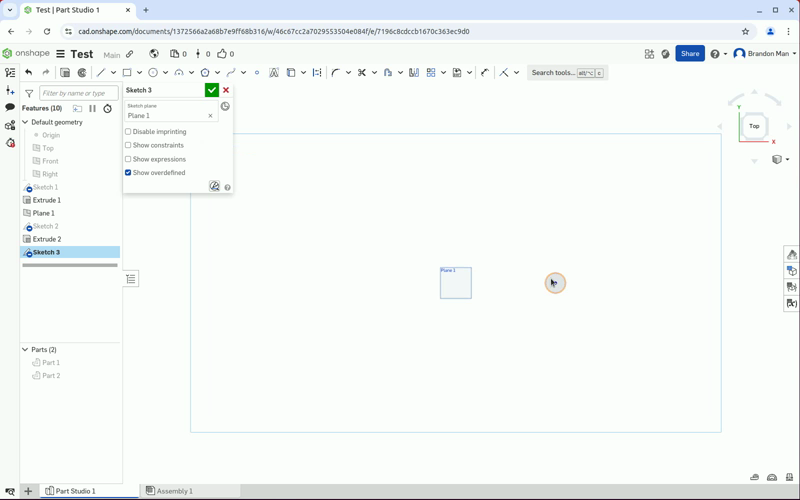
scroll(6)
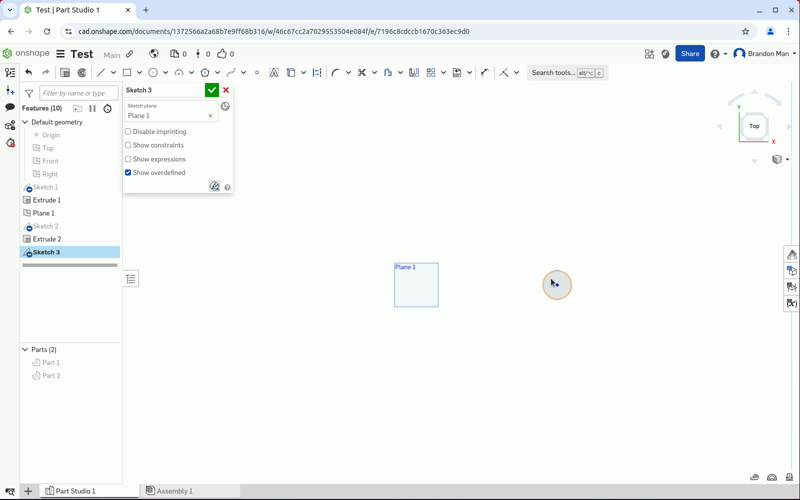
scroll(6)
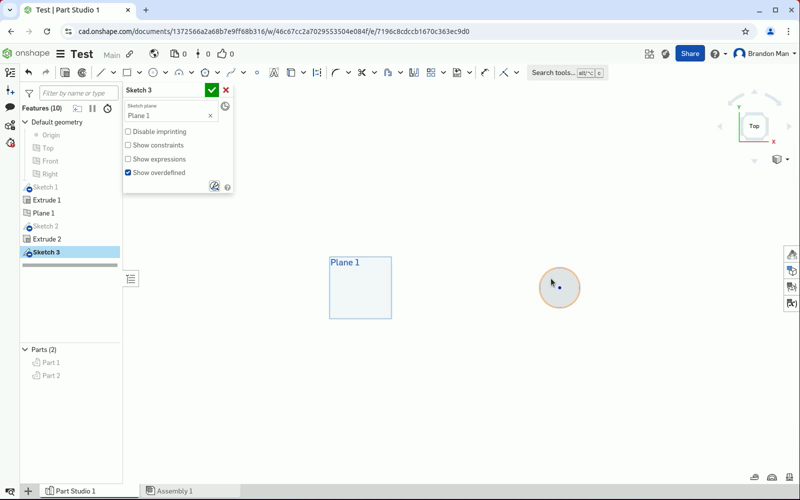
scroll(6)
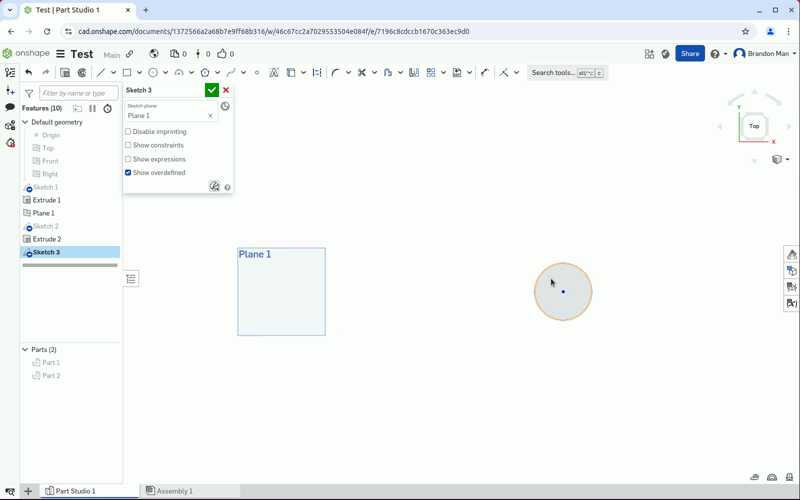
scroll(6)
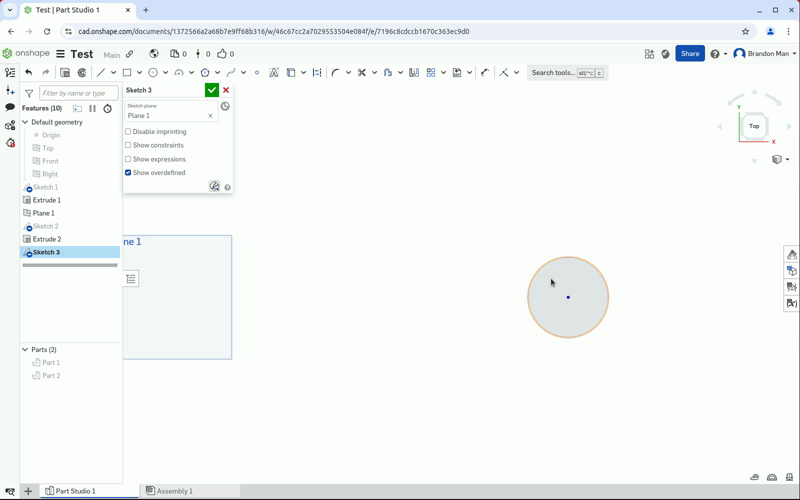
scroll(6)
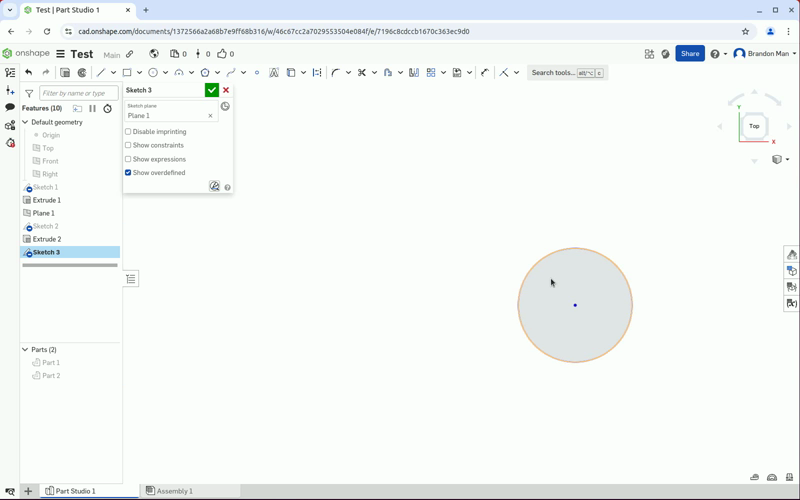
scroll(6)
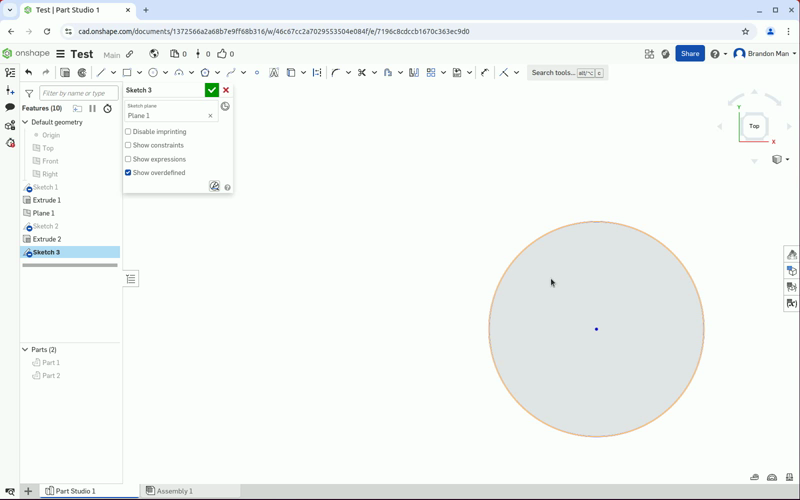
click(551, 278)
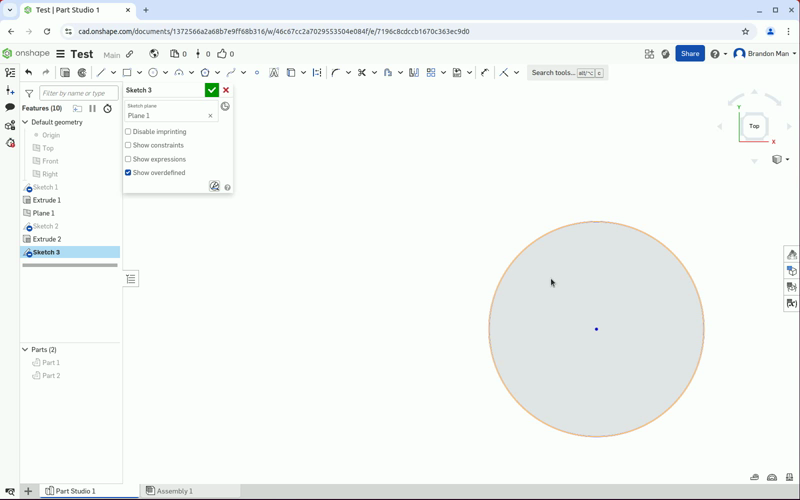
scroll(-6)
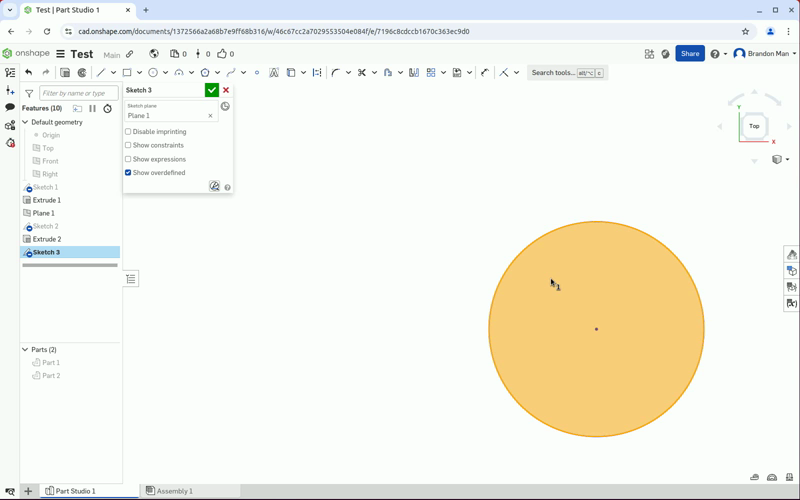
scroll(-6)
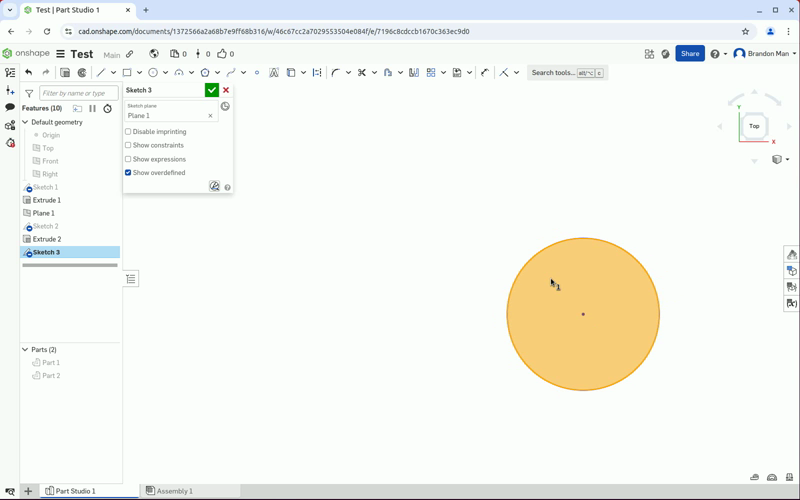
scroll(-6)
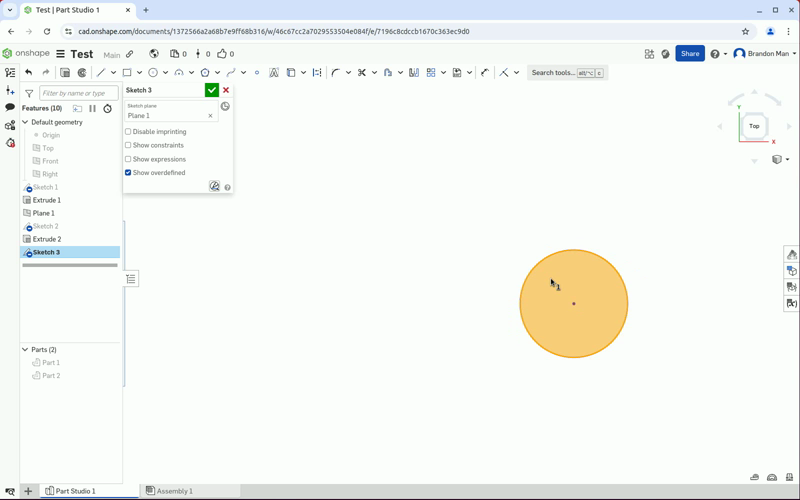
scroll(-6)
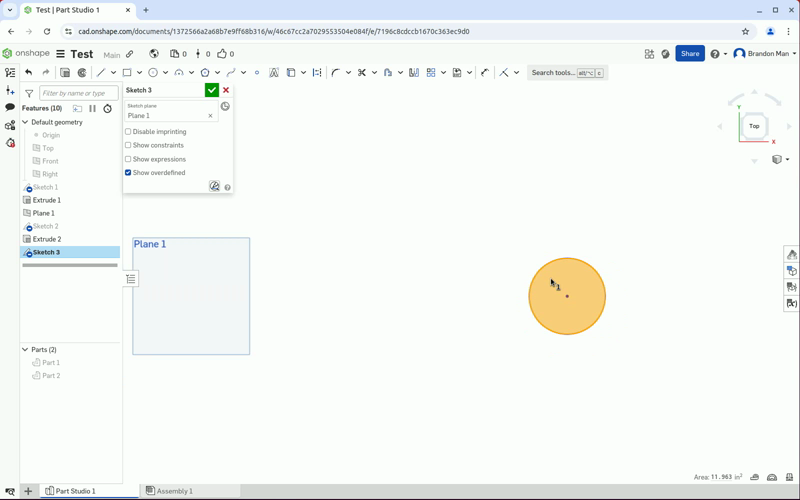
scroll(-6)
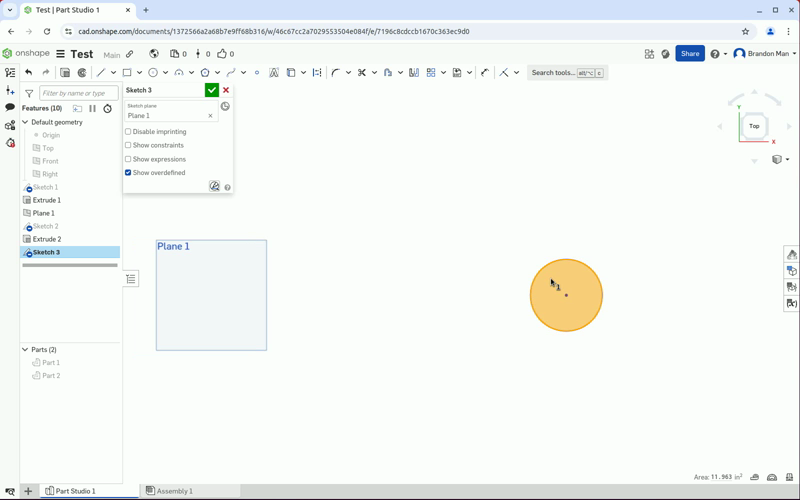
scroll(-6)
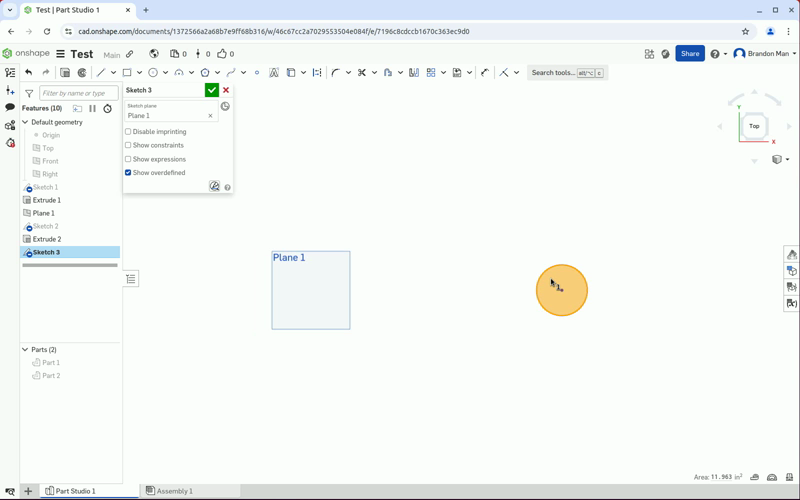
scroll(-6)
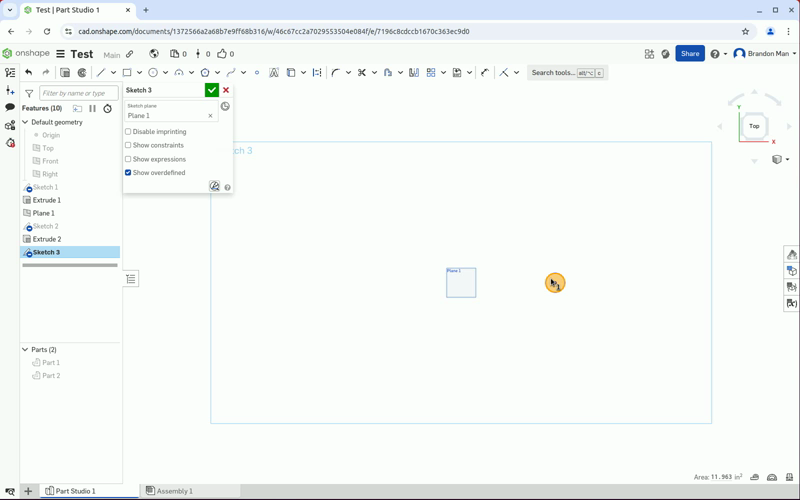
mouse_move(73, 352)
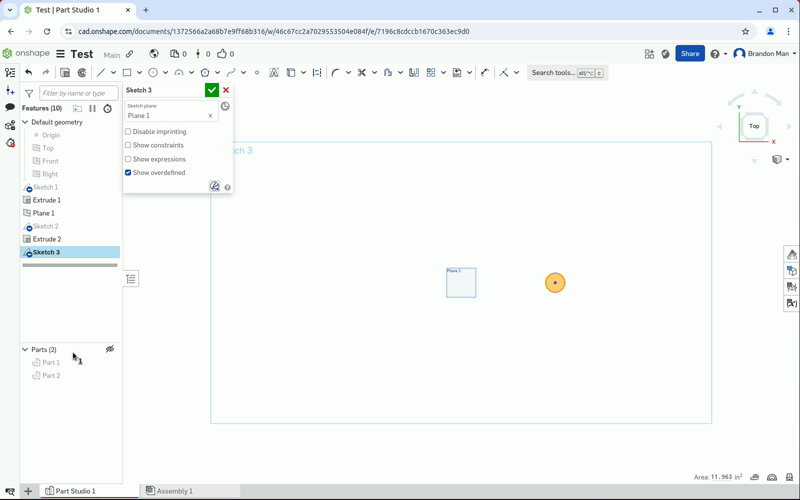
key(shift+y)
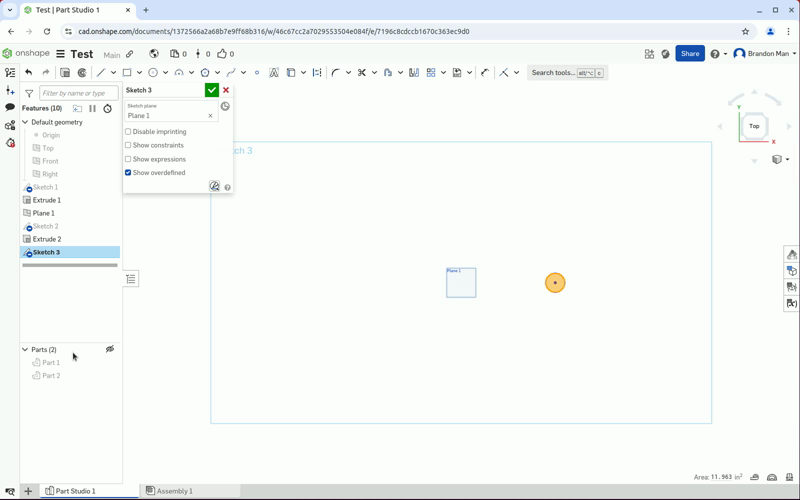
key(shift+e)
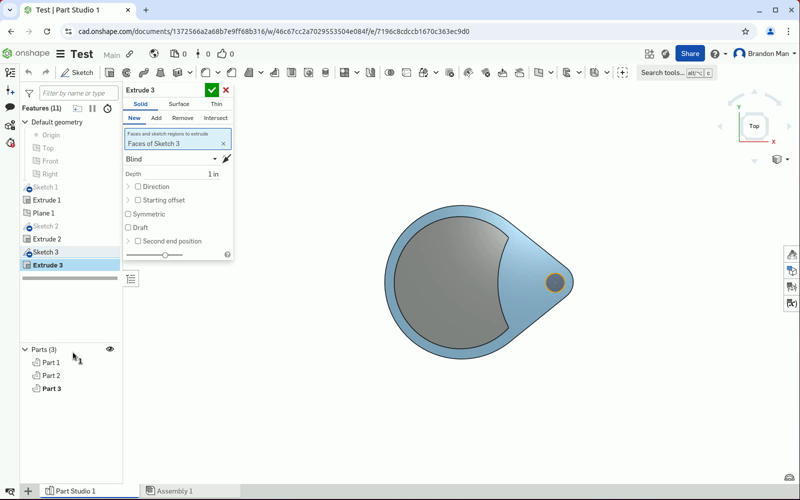
mouse_move(143, 106)
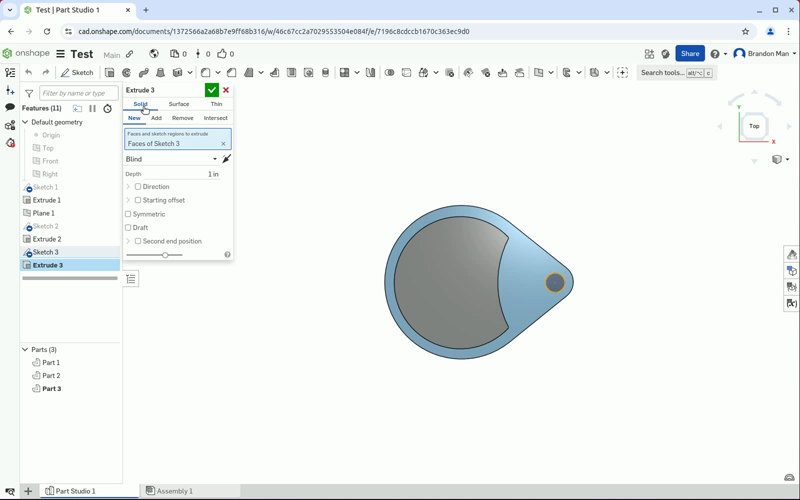
click(143, 106)
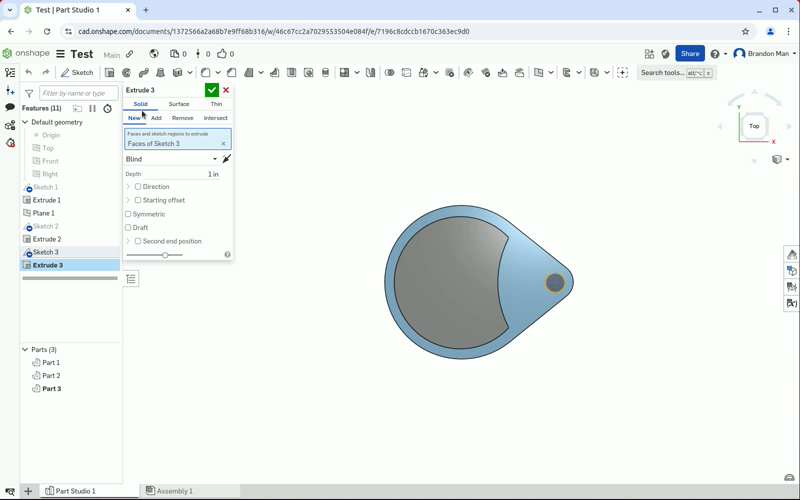
mouse_move(137, 120)
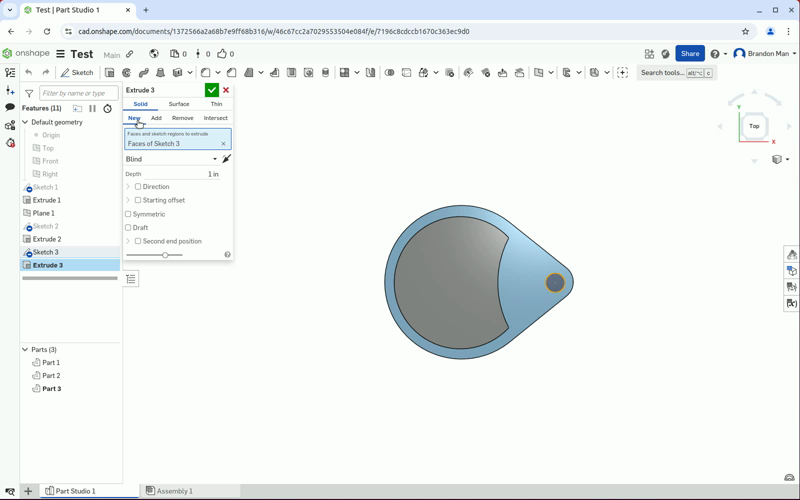
click(137, 120)
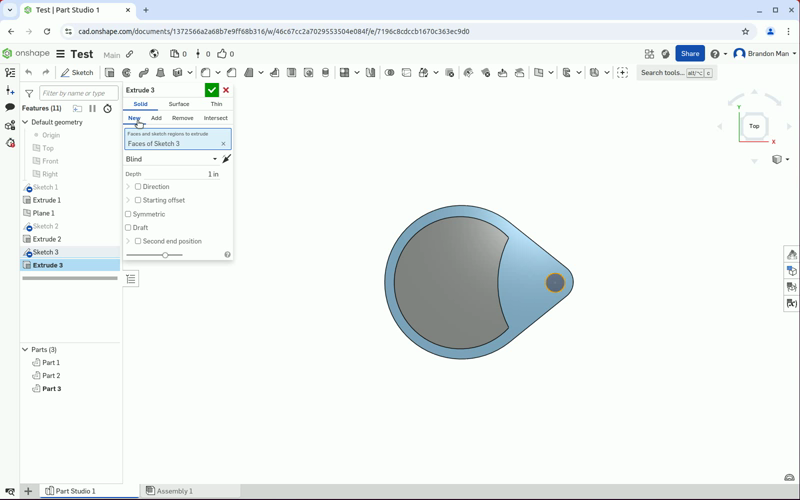
key(tab, 4)
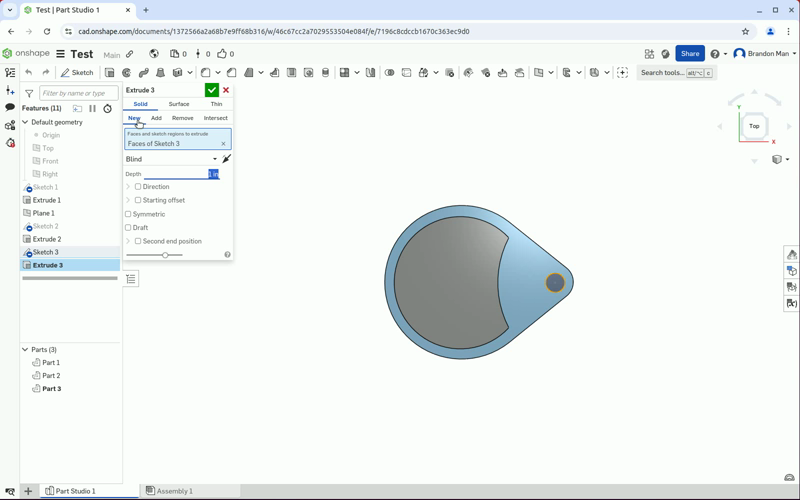
text(2.407)
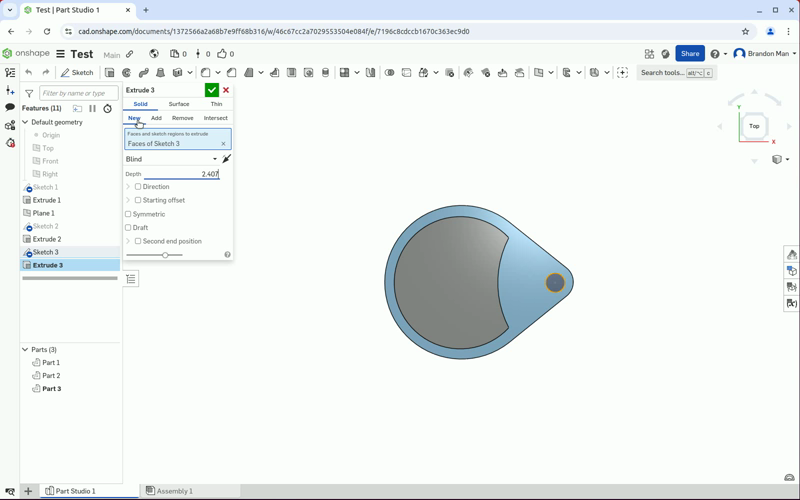
key(enter)
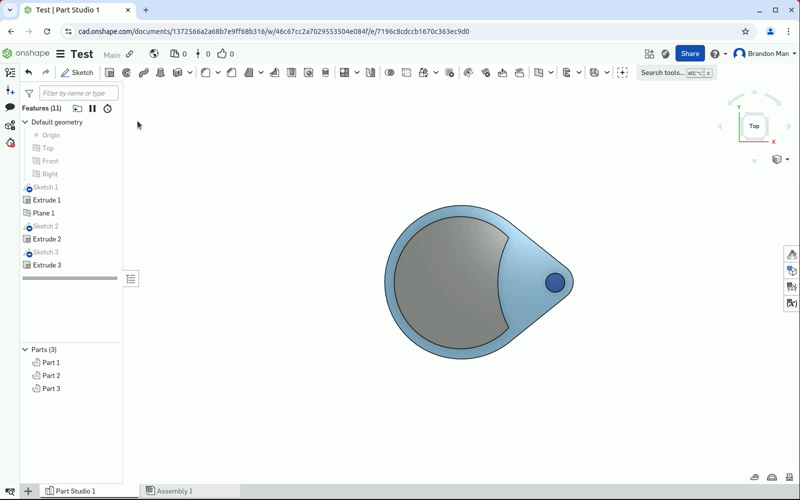
key(shift+h)
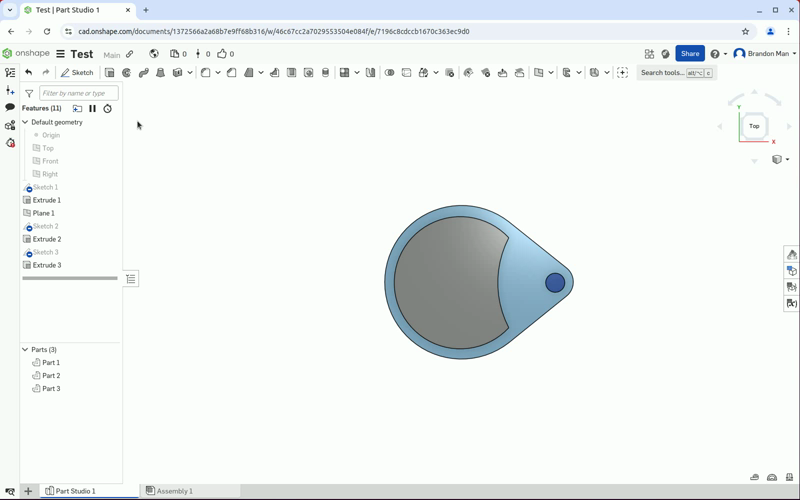
key(shift+h)
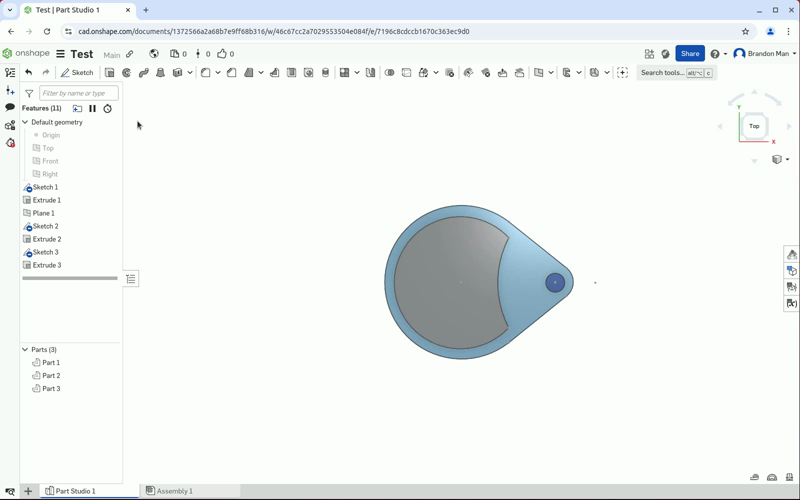
key(shift+7)
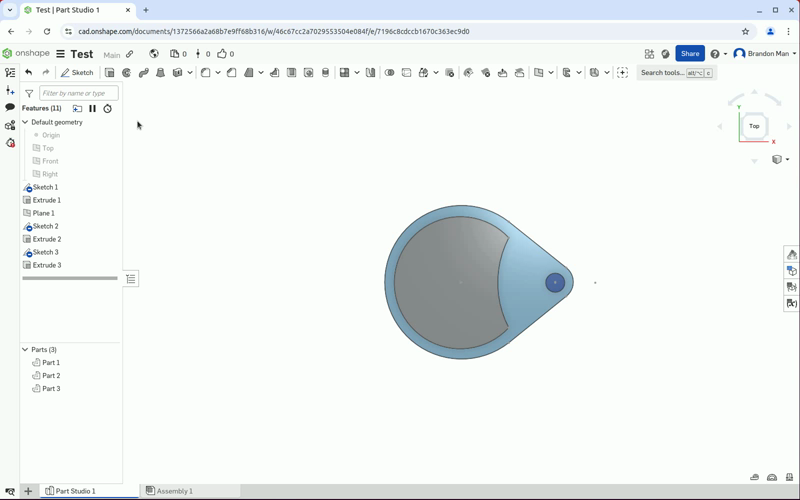
key(up, 3)
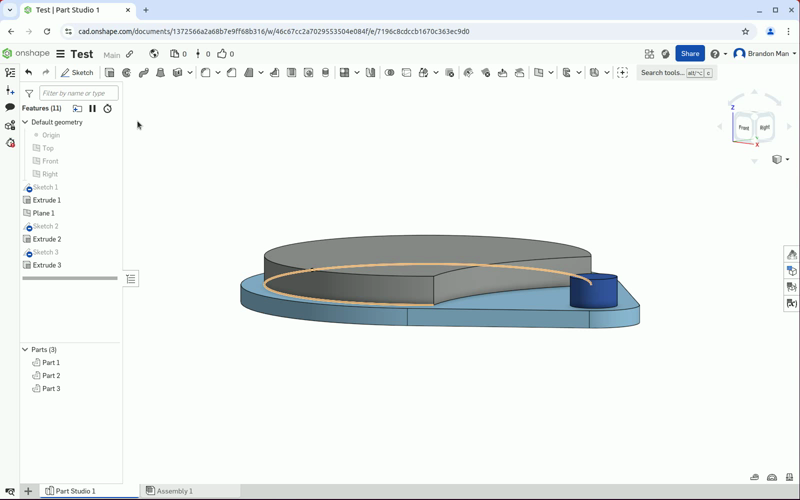
key(left, 3)
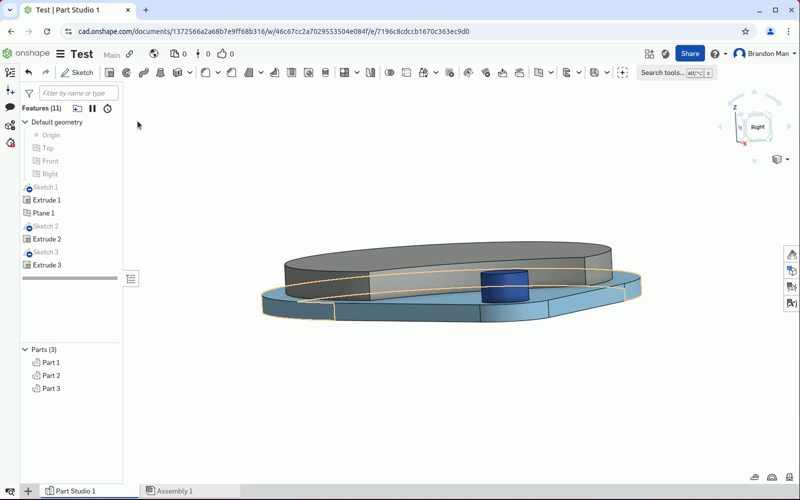
key(right, 3)
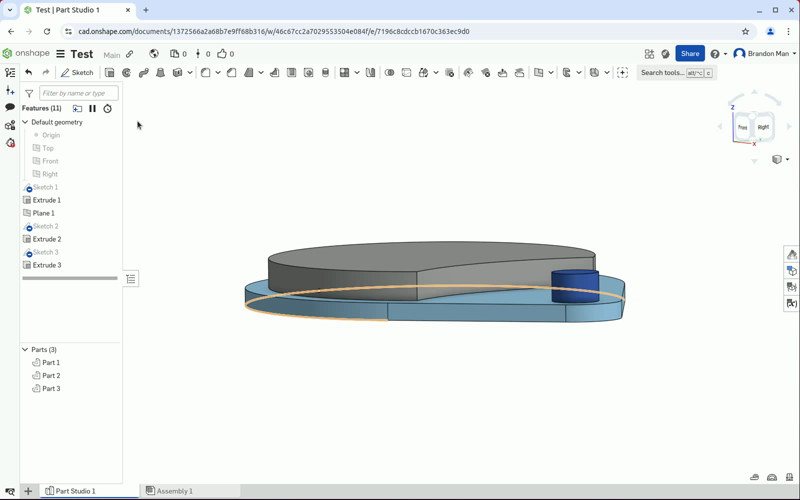
key(down, 3)
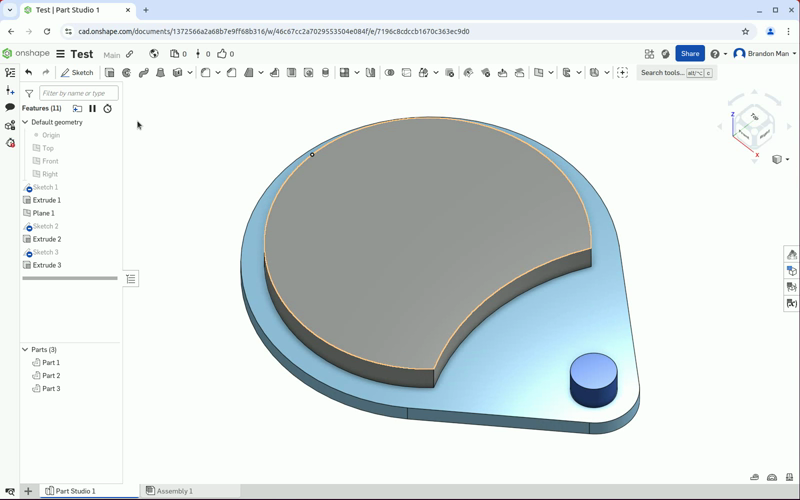
mouse_move(73, 189)
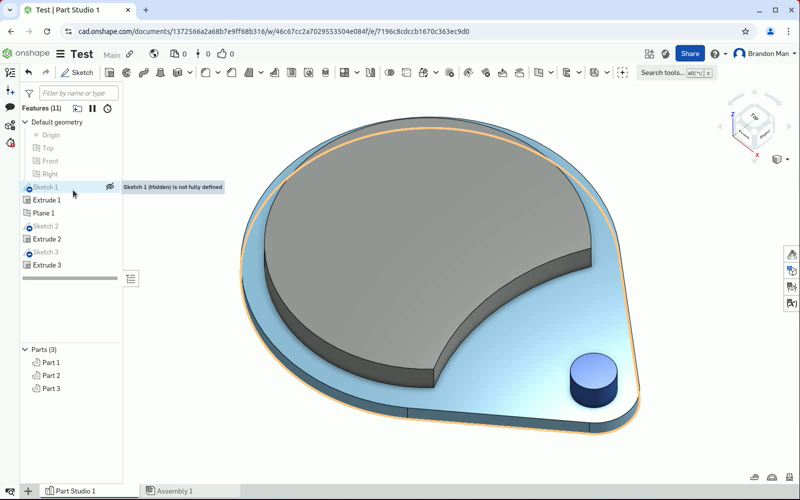
click(73, 189)